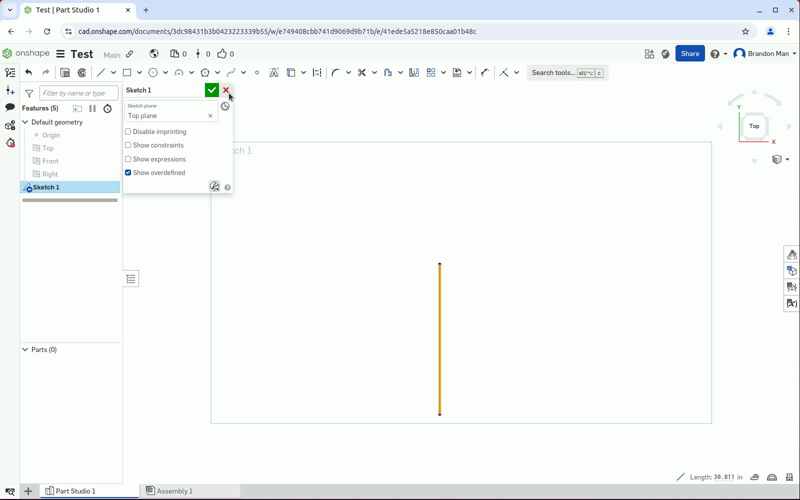
key(shift+h)
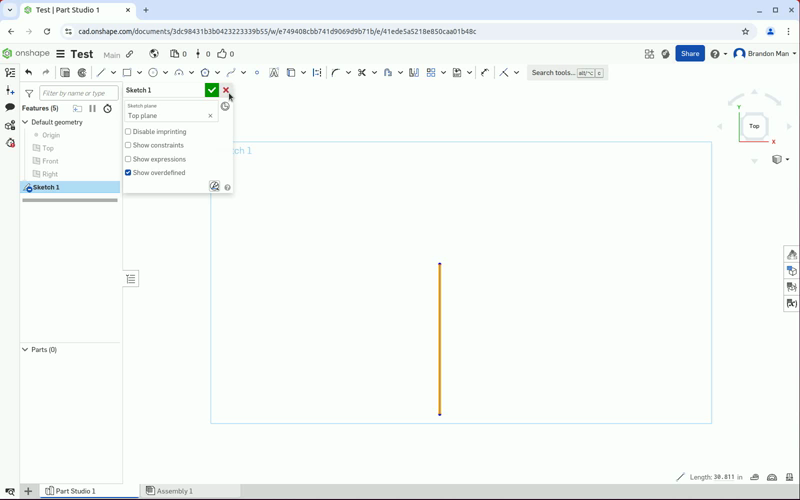
key(shift+s)
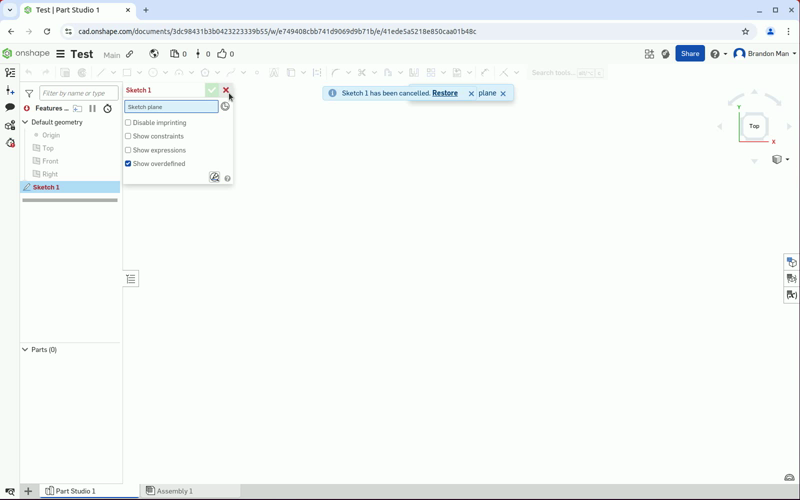
mouse_move(73, 150)
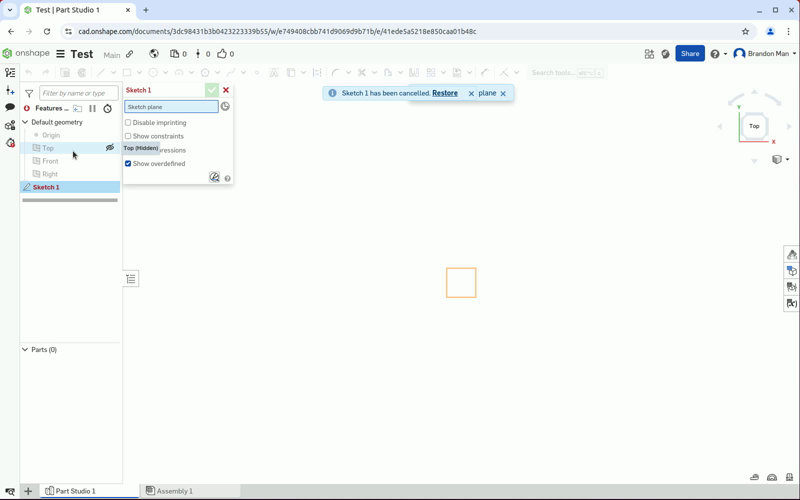
click(73, 150)
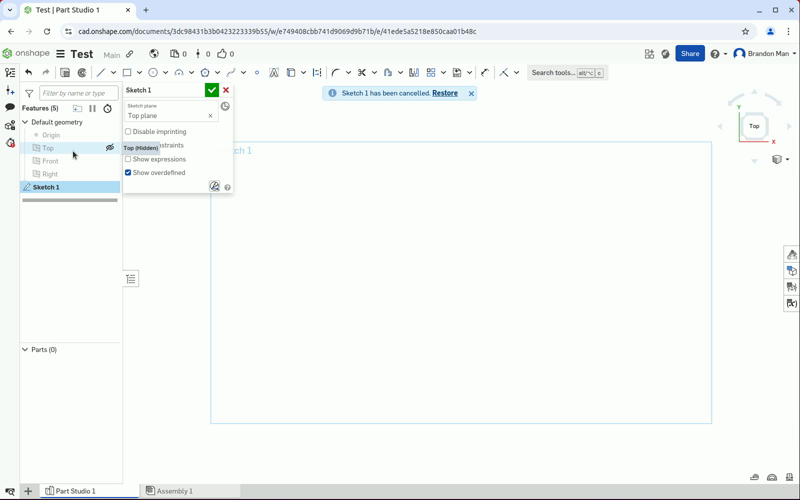
mouse_move(73, 352)
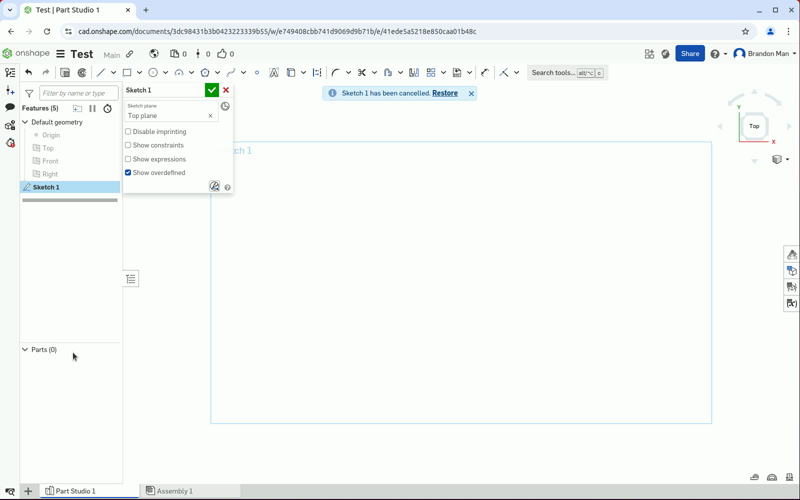
key(y)
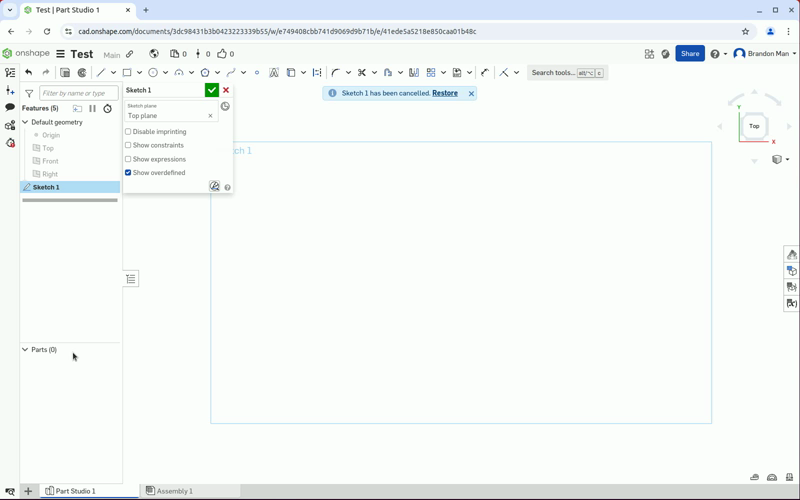
key(l)
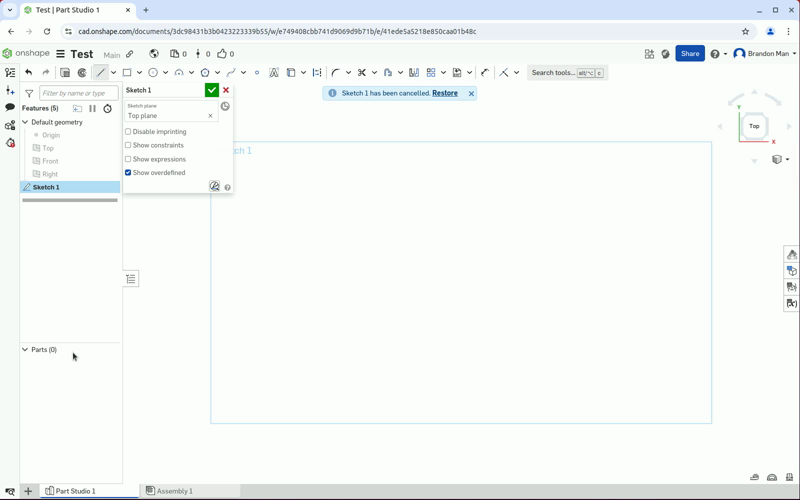
key_down(shift)
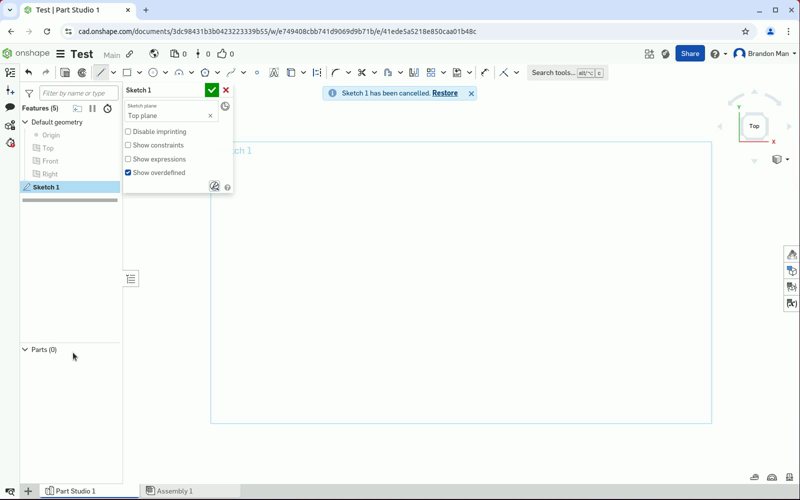
mouse_move(436, 307)
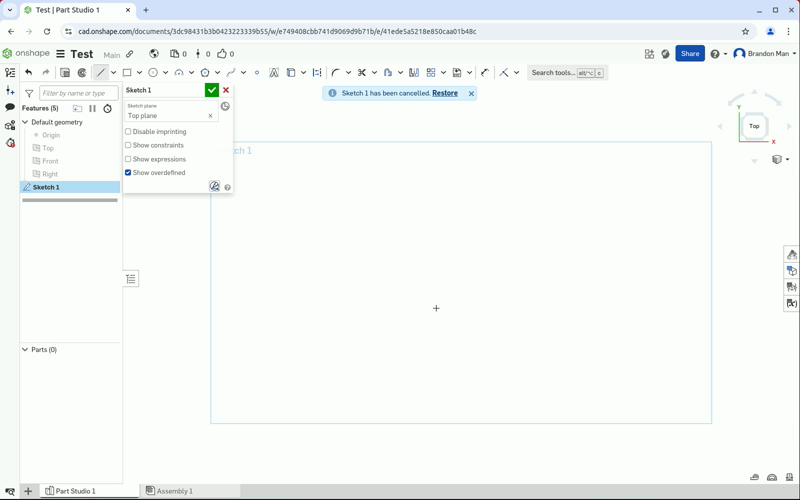
click(436, 307)
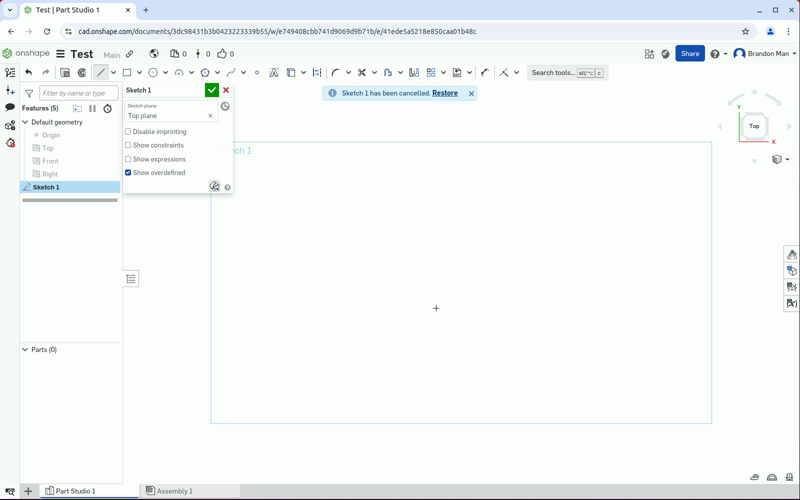
key_up(shift)
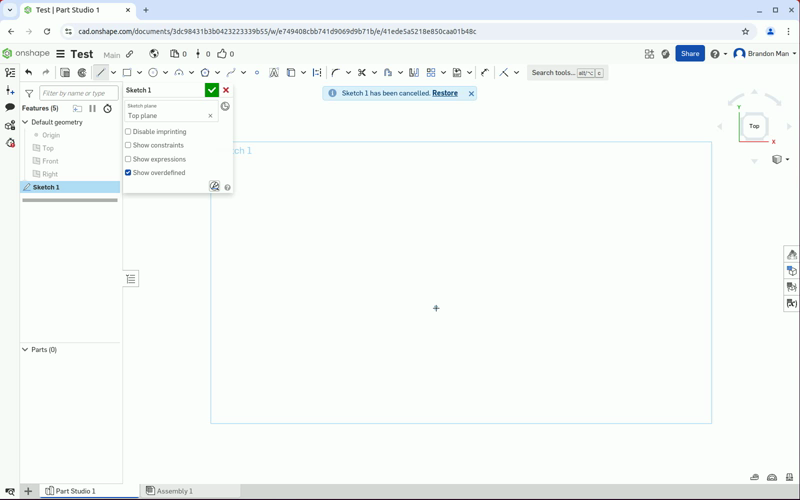
key_down(shift)
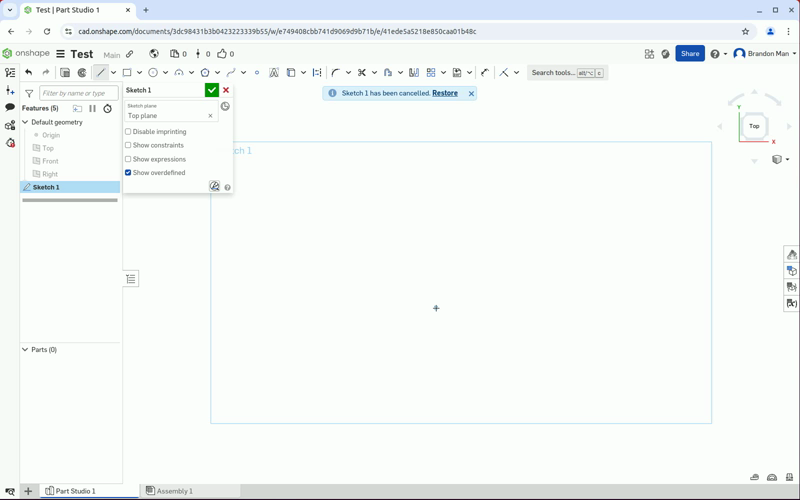
mouse_move(466, 307)
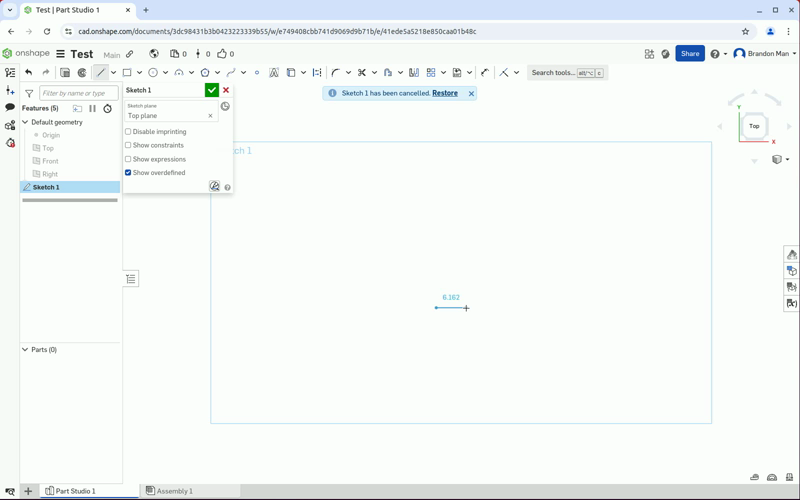
mouse_move(484, 307)
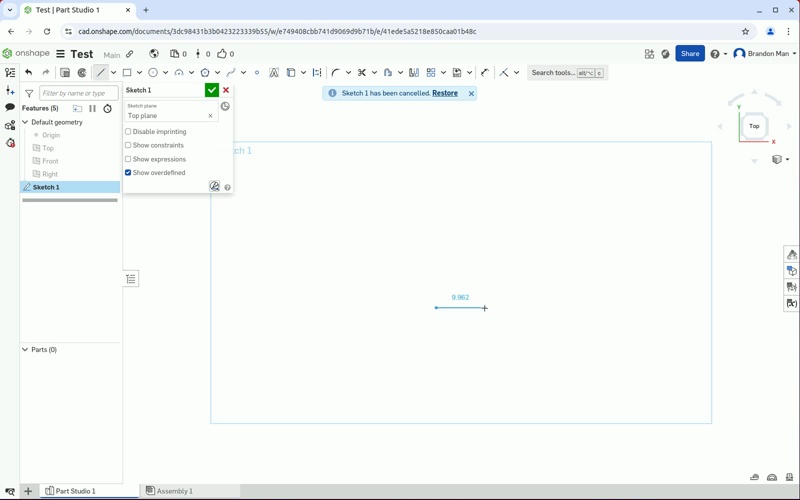
click(484, 307)
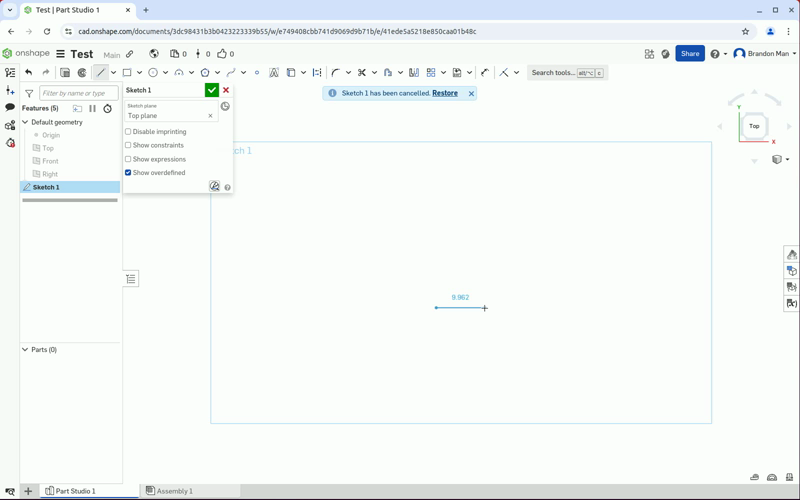
key_up(shift)
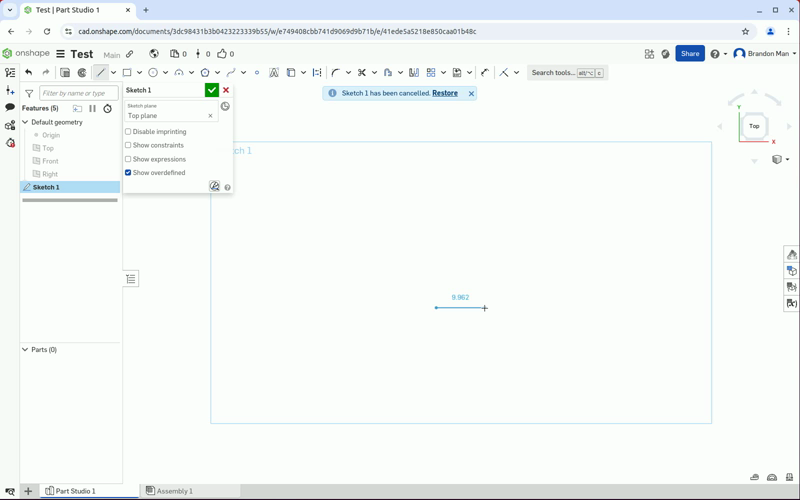
key_down(shift)
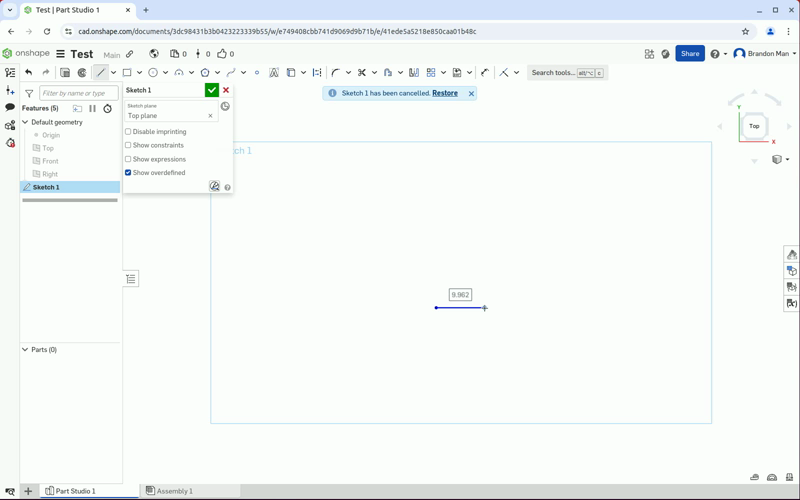
mouse_move(514, 307)
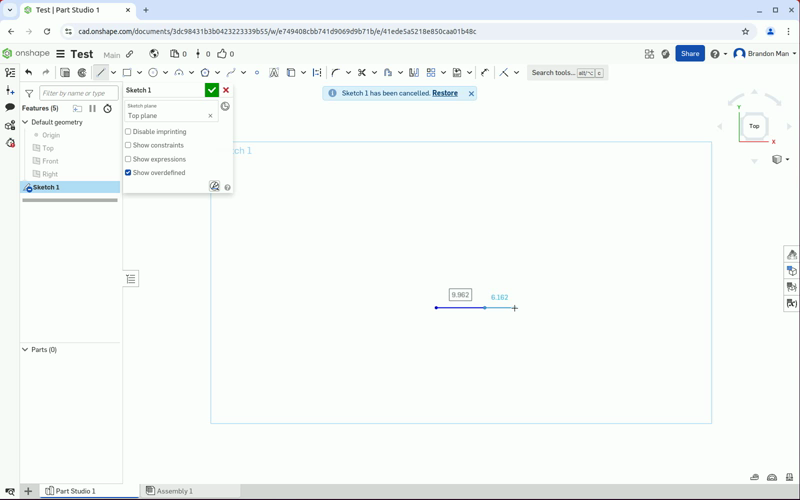
mouse_move(484, 258)
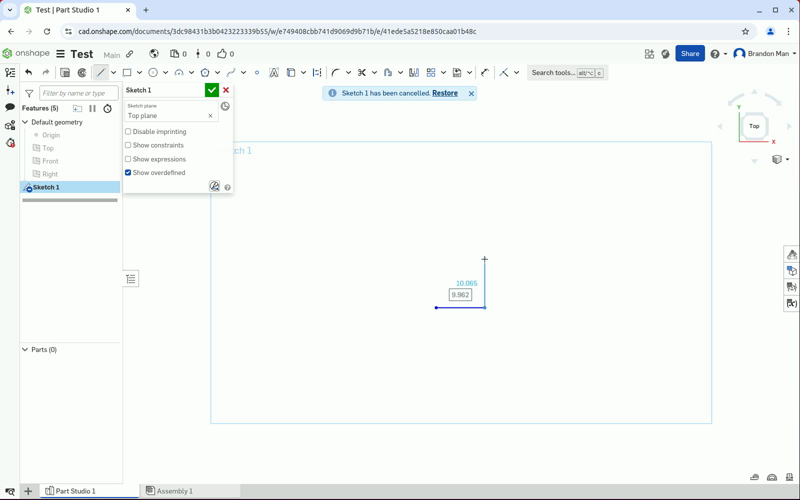
click(484, 258)
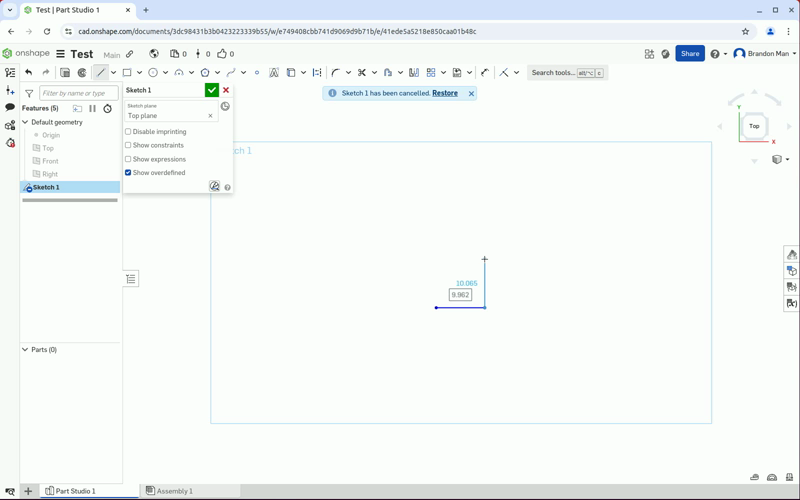
key_up(shift)
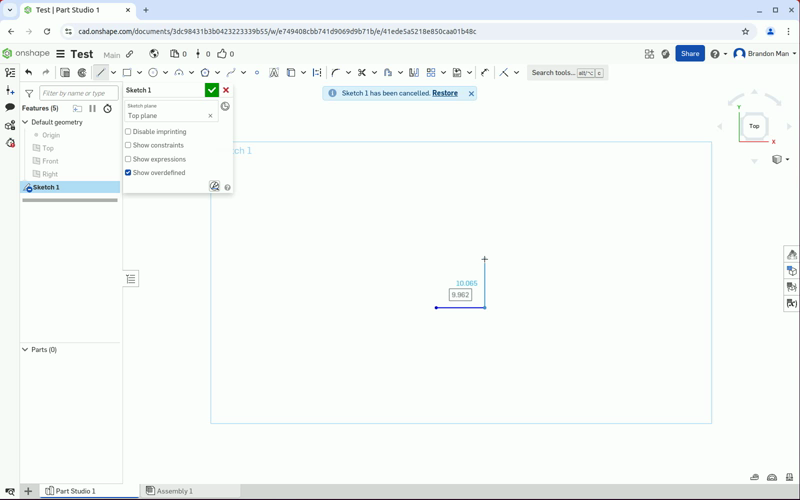
key_down(shift)
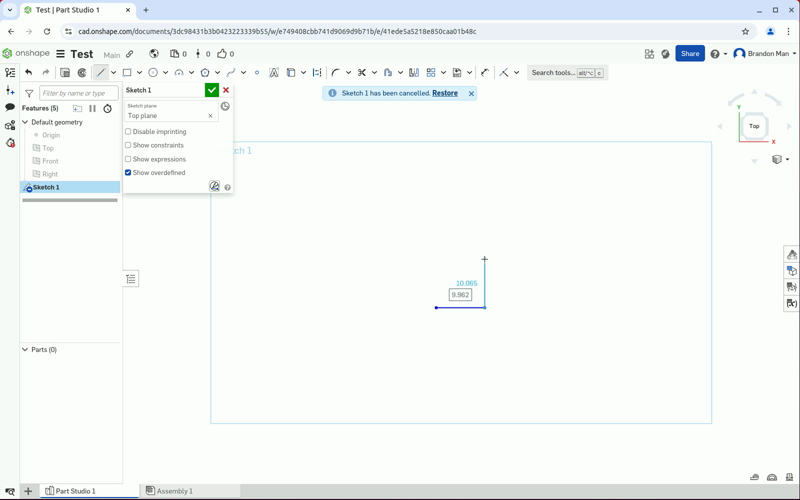
mouse_move(514, 258)
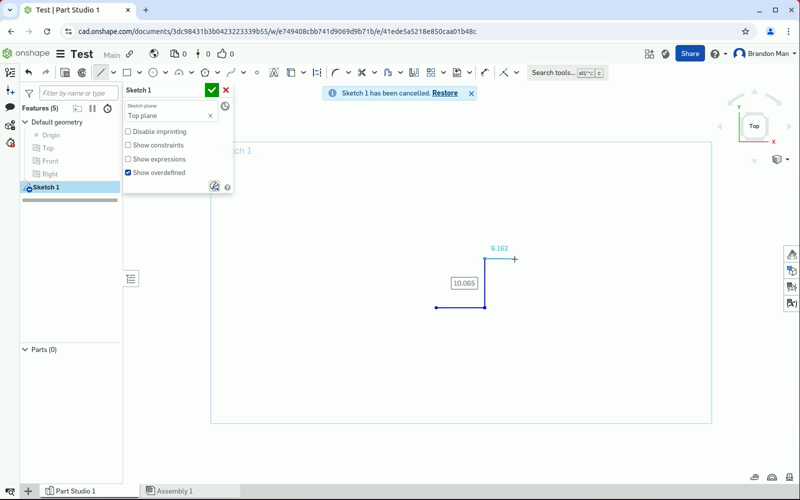
mouse_move(436, 258)
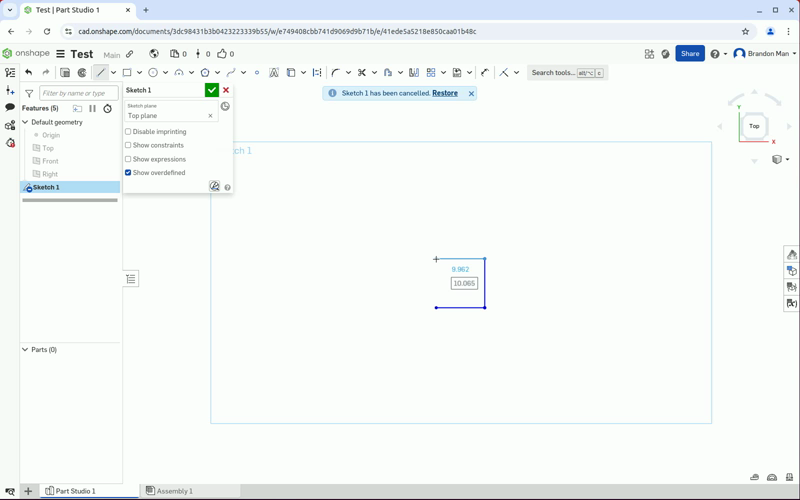
click(436, 258)
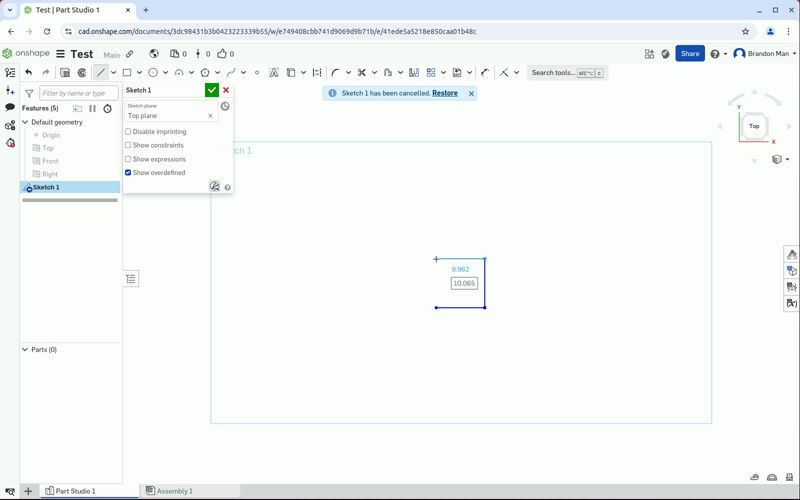
key_up(shift)
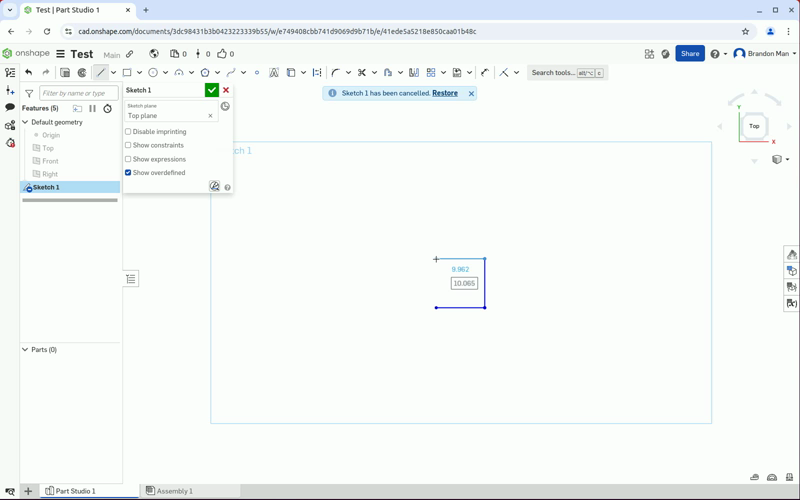
mouse_move(466, 258)
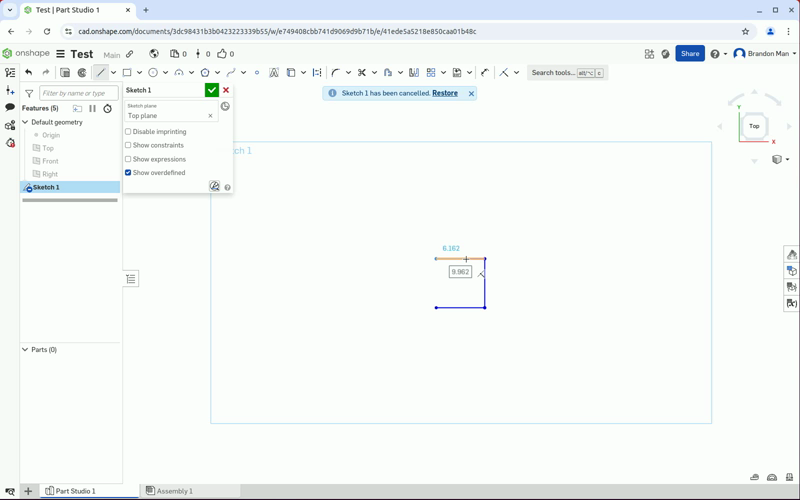
key_down(shift)
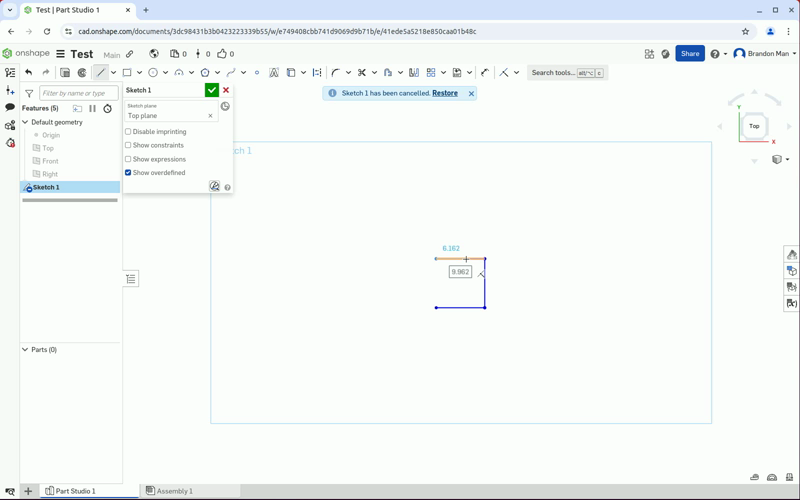
mouse_move(436, 307)
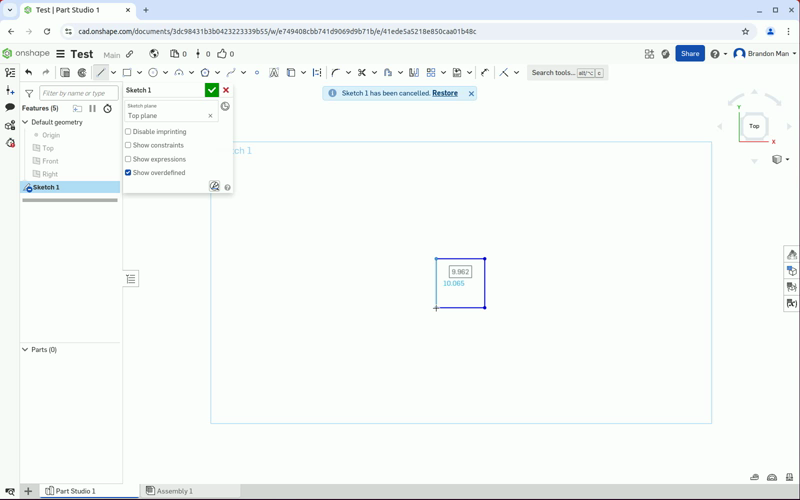
key_up(shift)
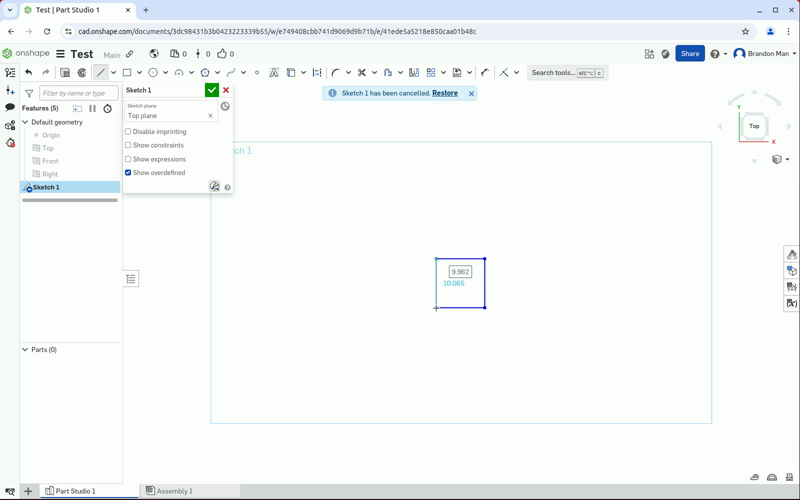
click(436, 307)
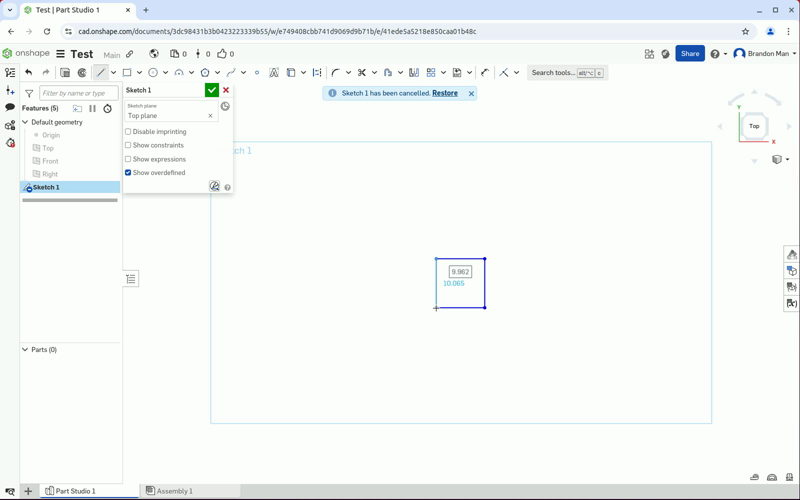
key(esc)
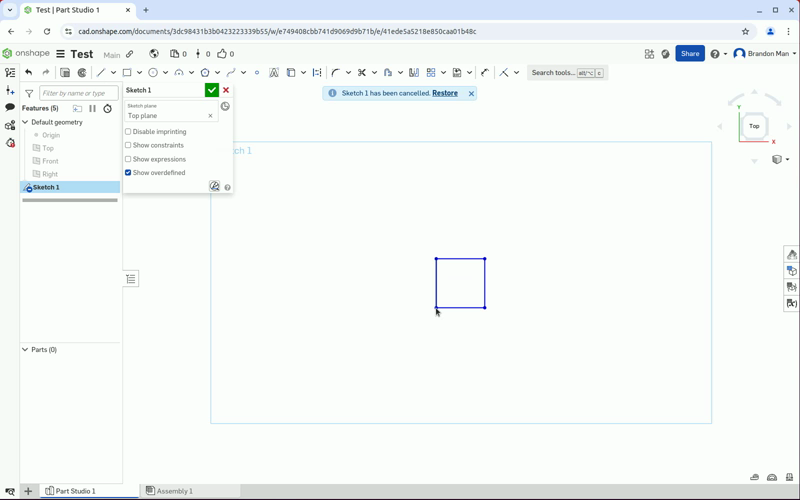
mouse_move(455, 266)
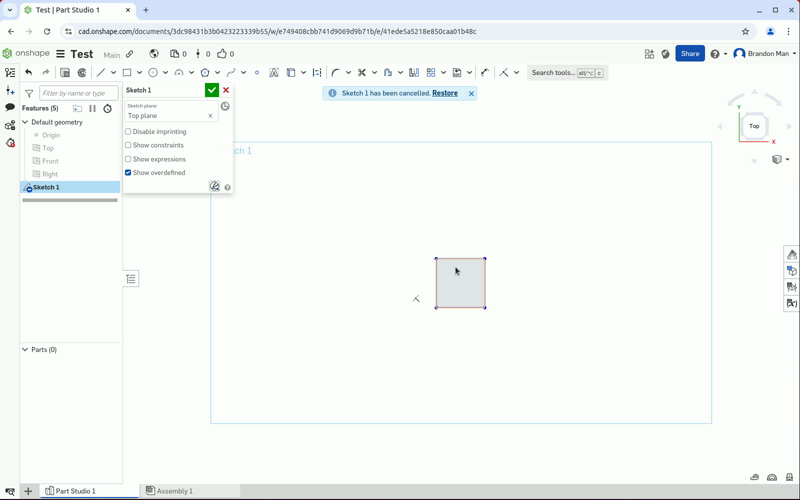
click(455, 266)
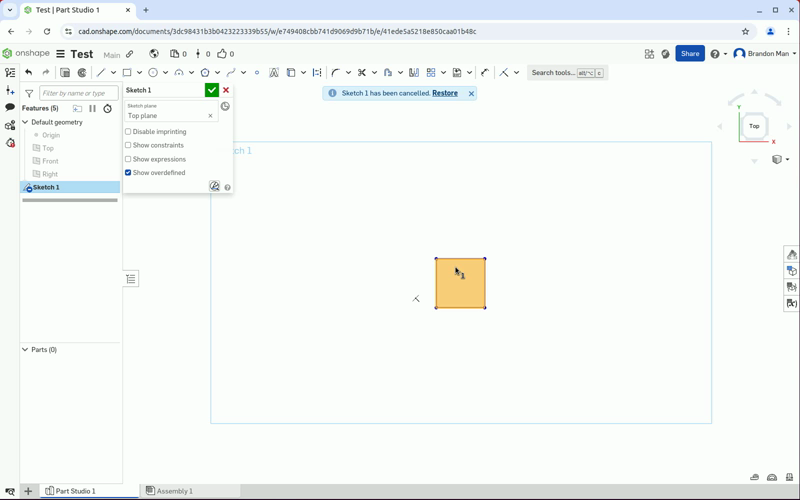
mouse_move(73, 352)
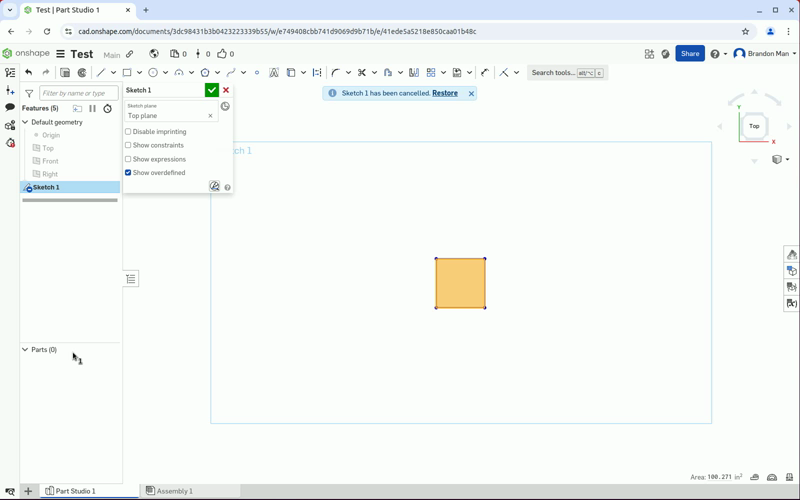
key(shift+y)
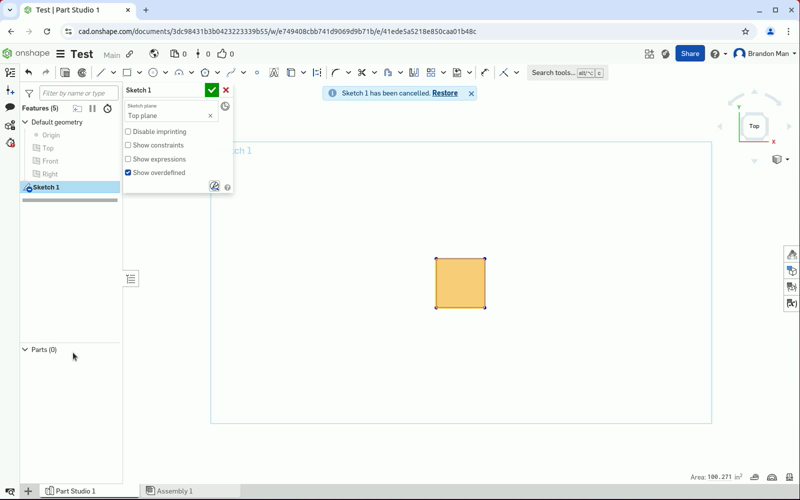
key(shift+e)
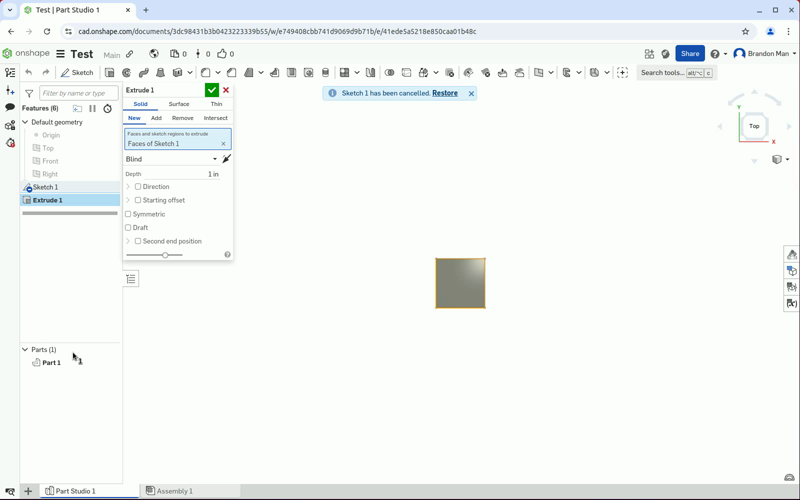
mouse_move(143, 106)
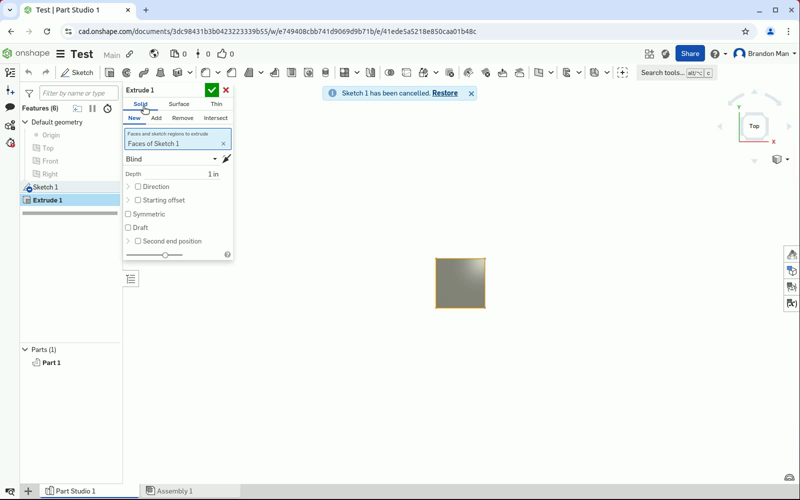
click(143, 106)
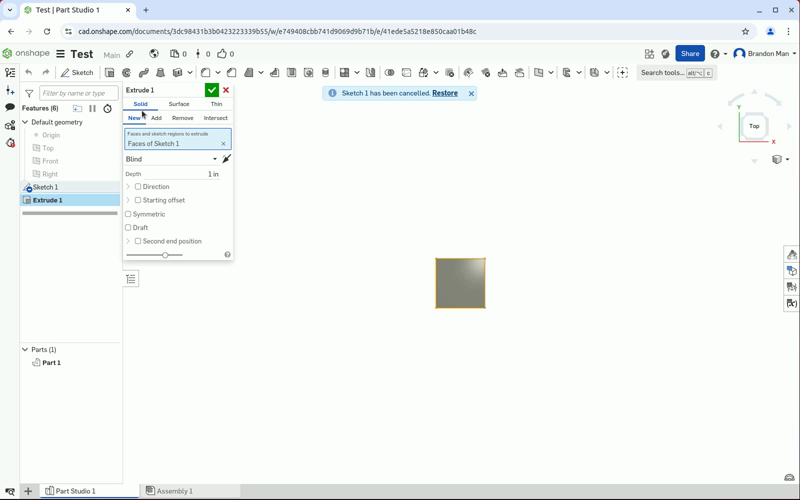
mouse_move(137, 120)
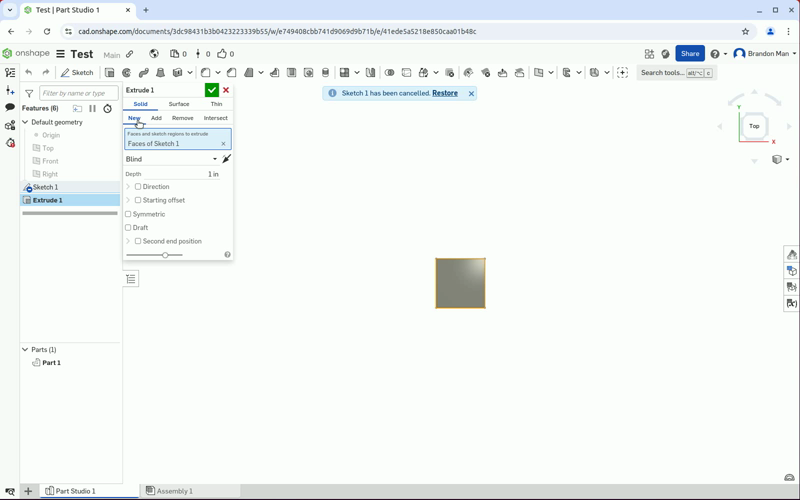
click(137, 120)
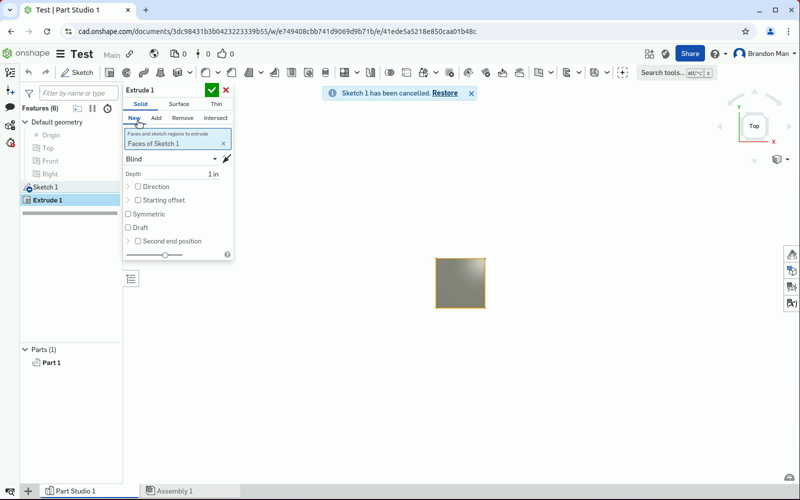
key(tab, 4)
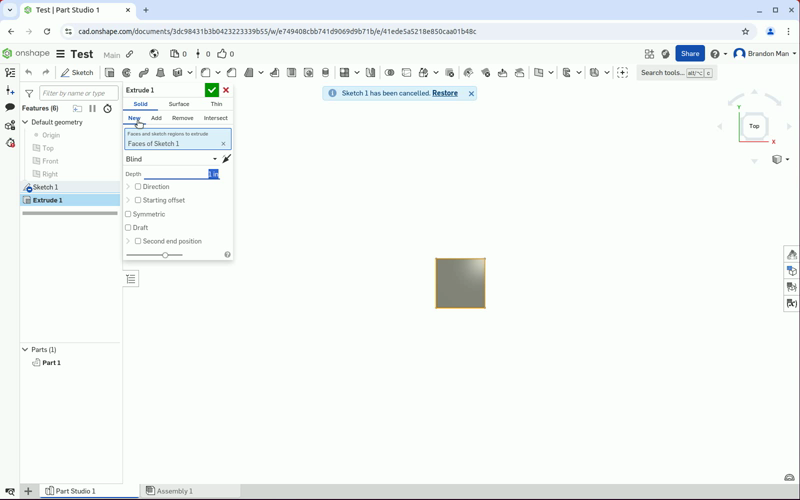
text(23.108)
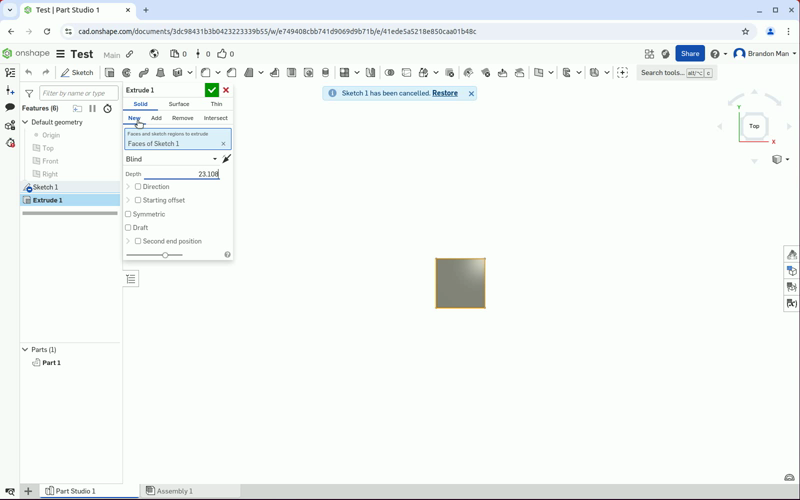
key(enter)
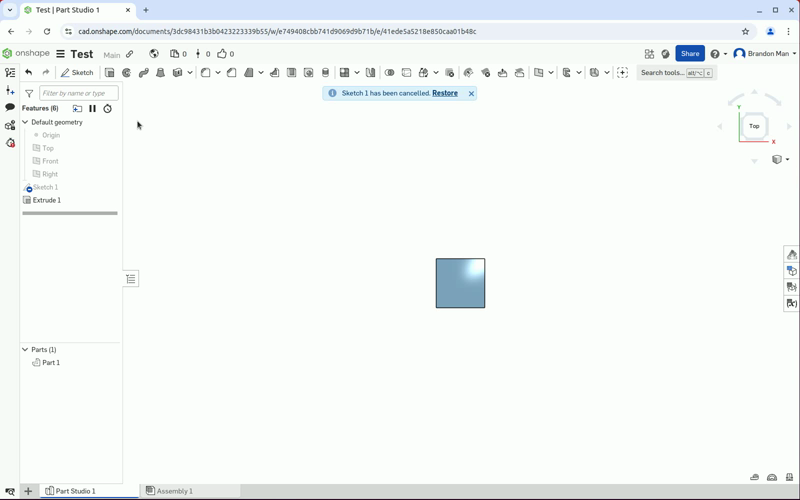
key(shift+h)
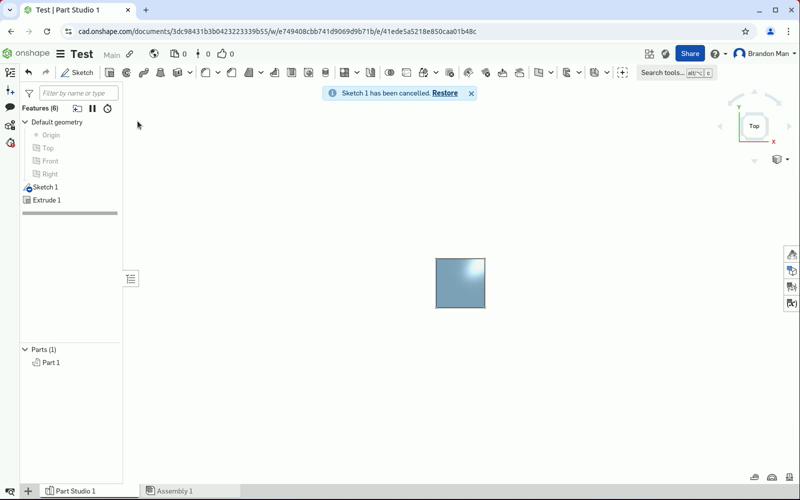
key(shift+h)
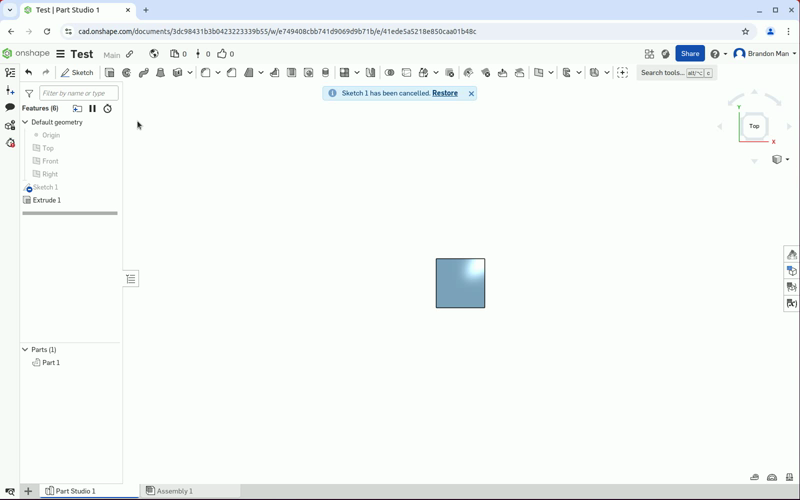
mouse_move(73, 189)
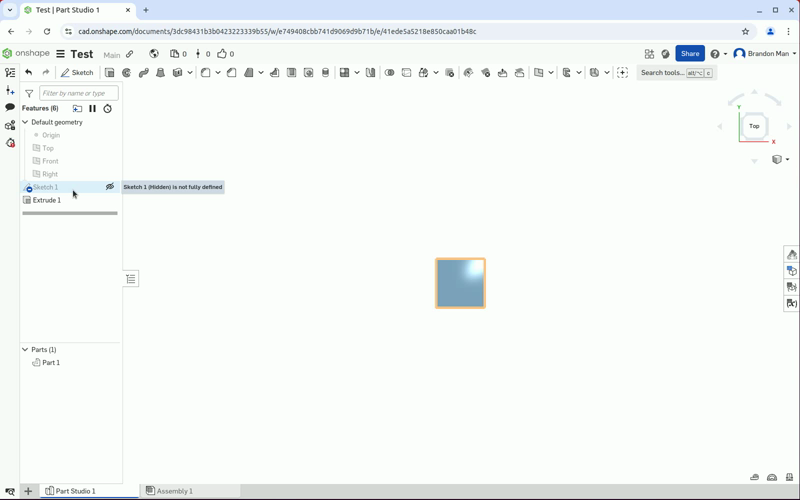
click(73, 189)
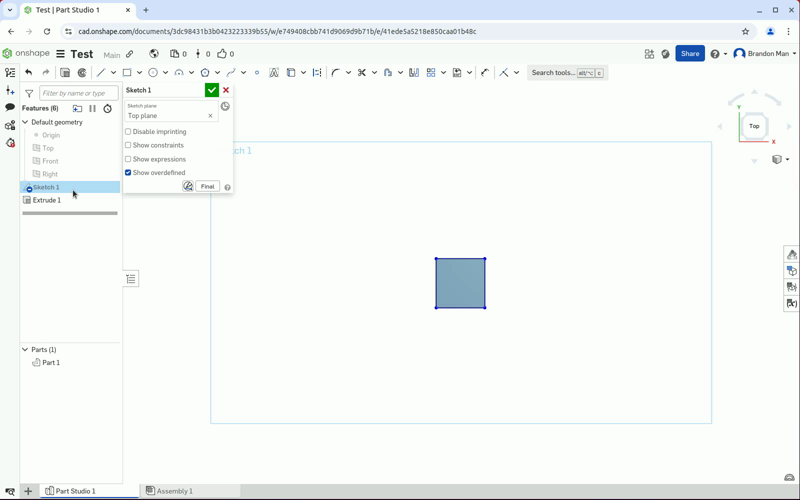
mouse_move(229, 92)
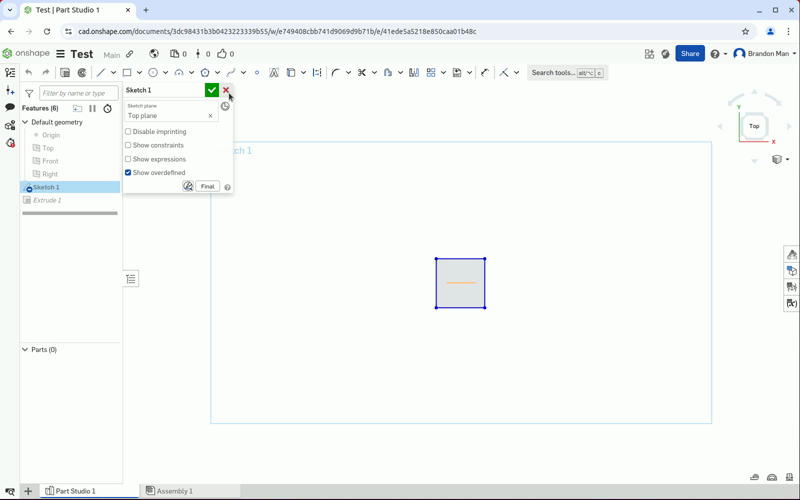
click(229, 92)
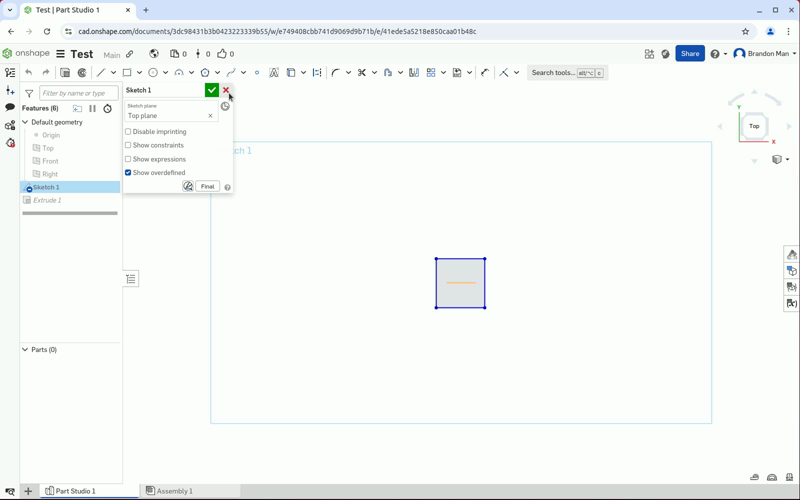
key(shift+s)
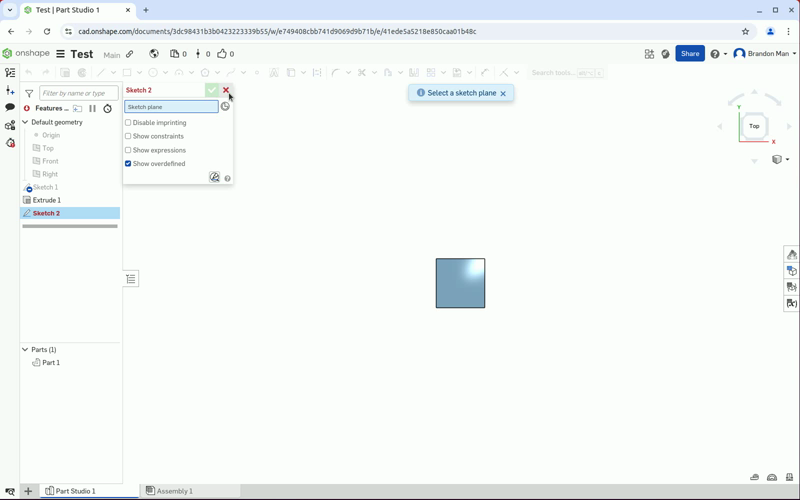
mouse_move(73, 150)
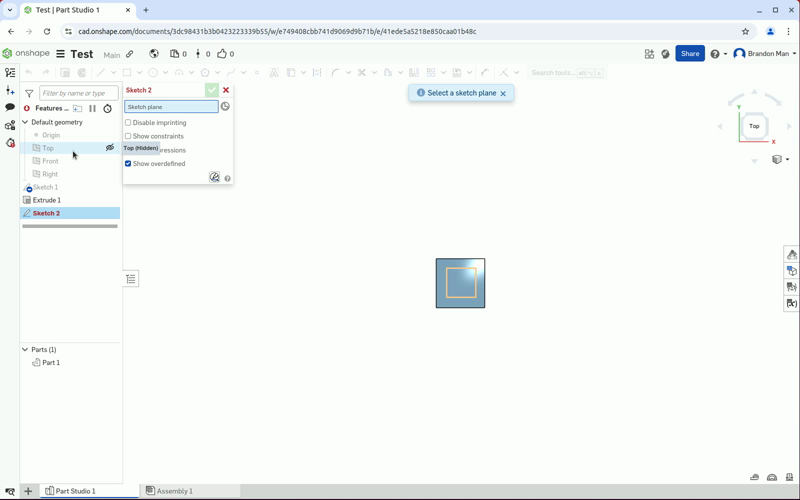
click(73, 150)
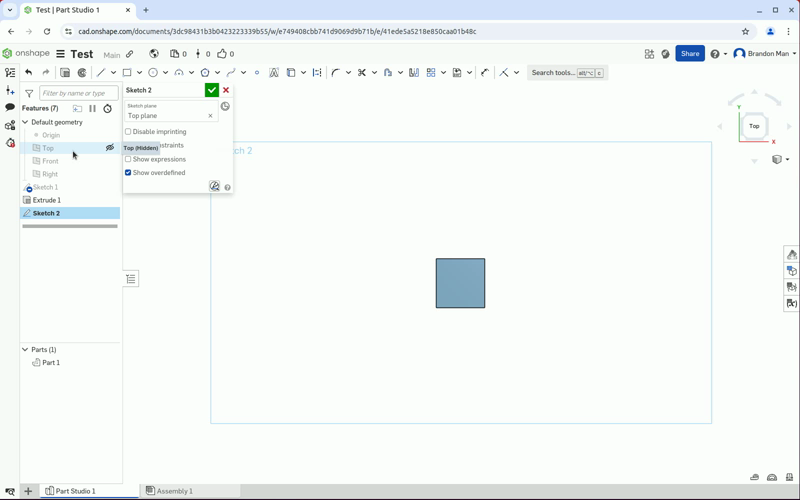
mouse_move(73, 352)
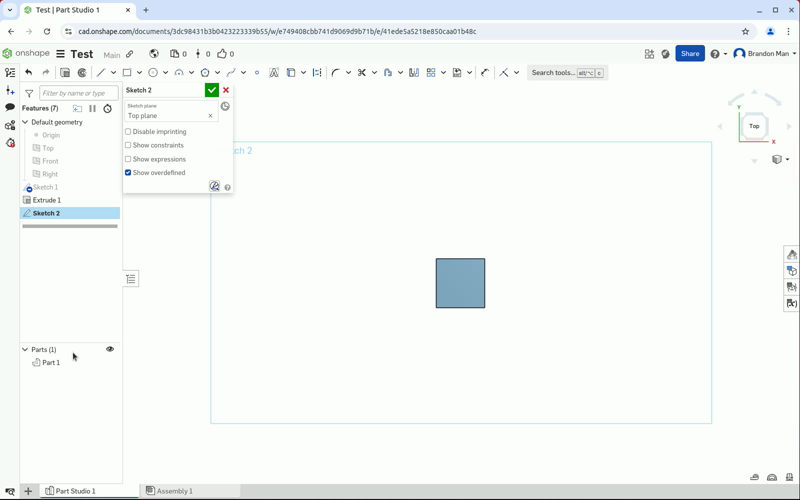
key(y)
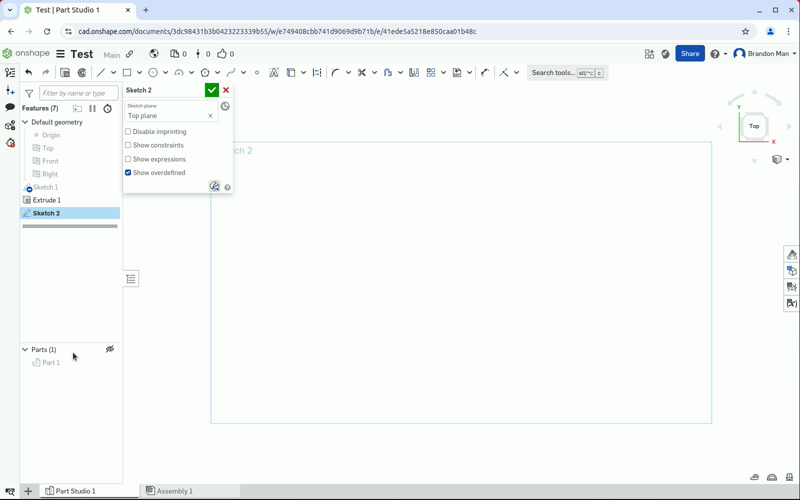
key(l)
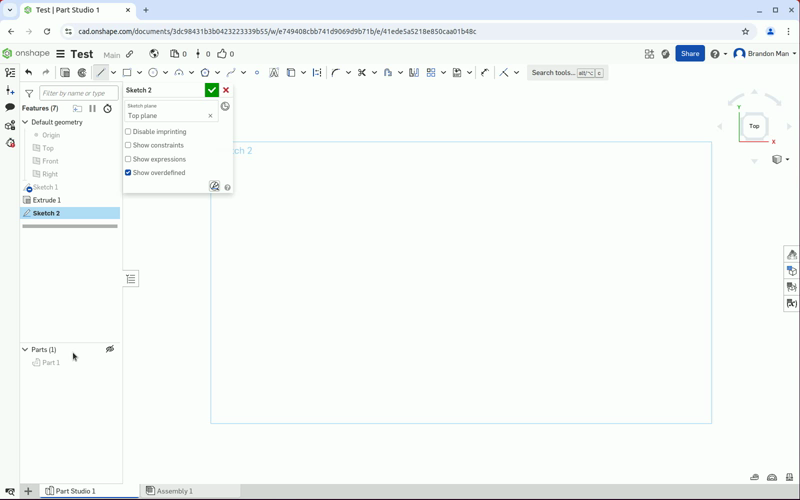
key_down(shift)
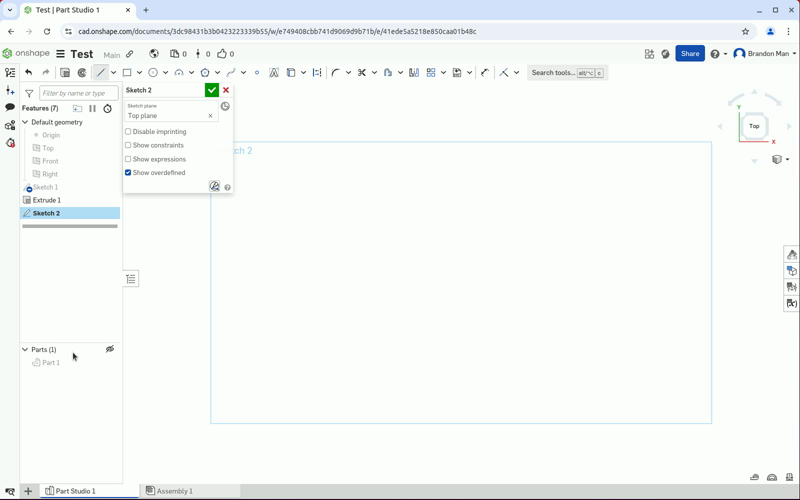
mouse_move(429, 314)
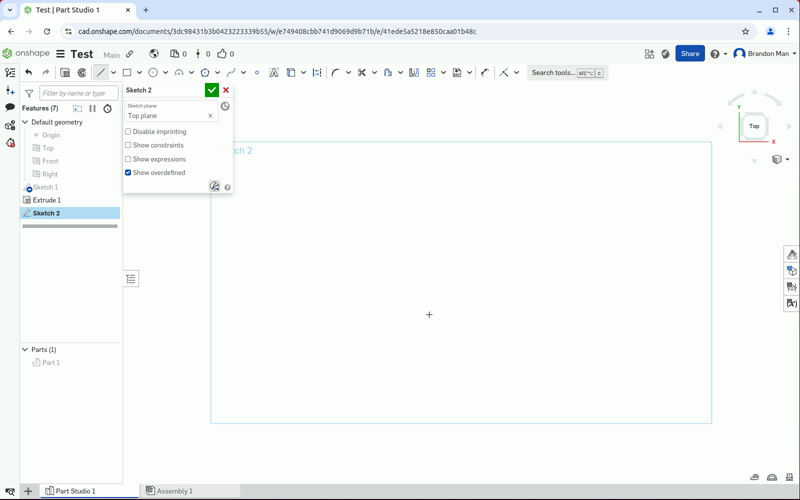
click(429, 314)
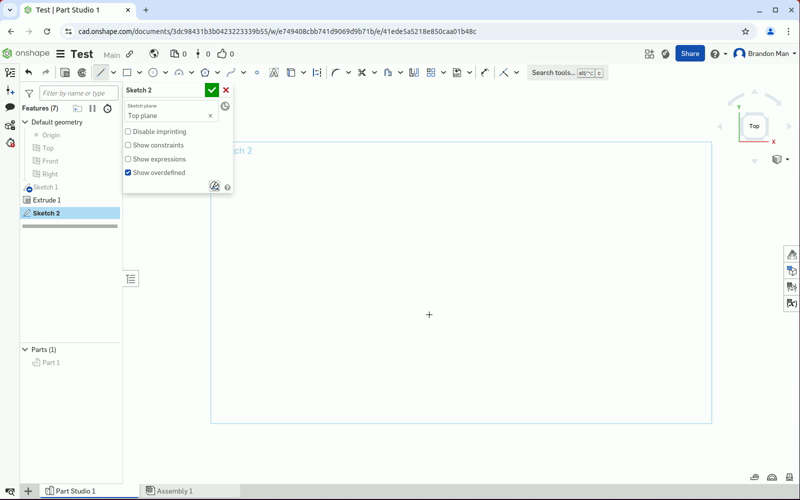
key_up(shift)
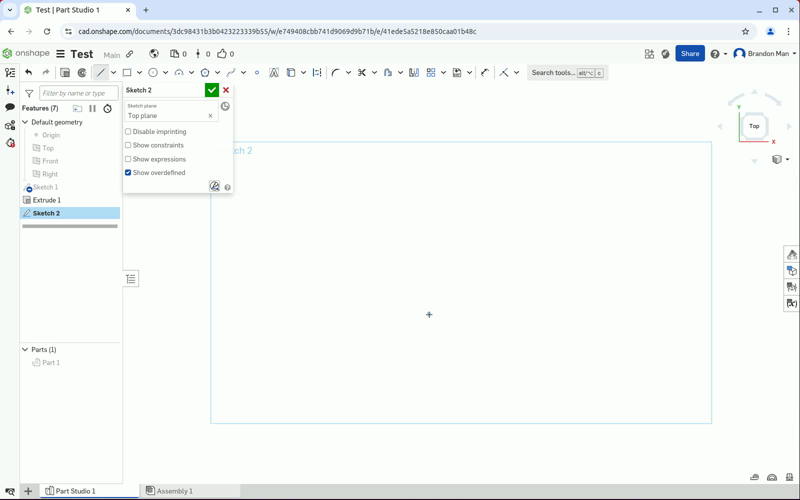
key_down(shift)
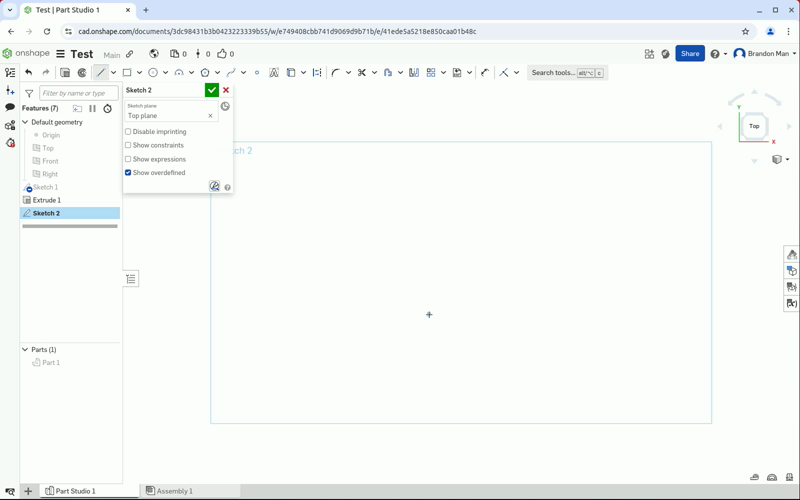
mouse_move(494, 314)
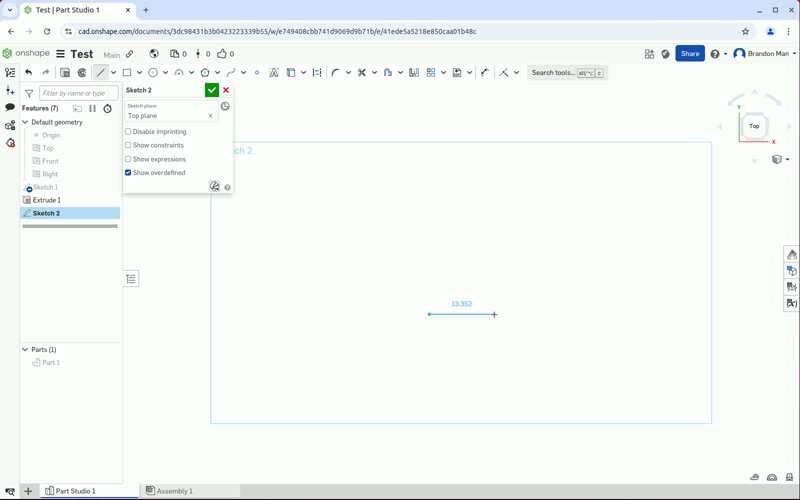
click(494, 314)
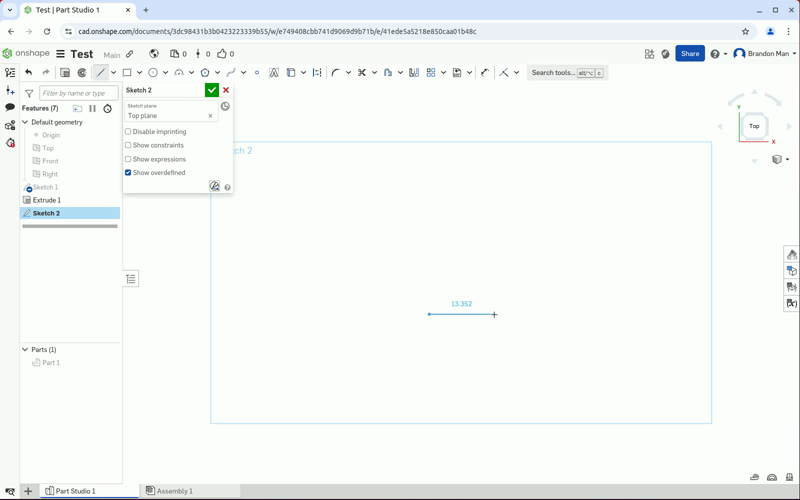
key_up(shift)
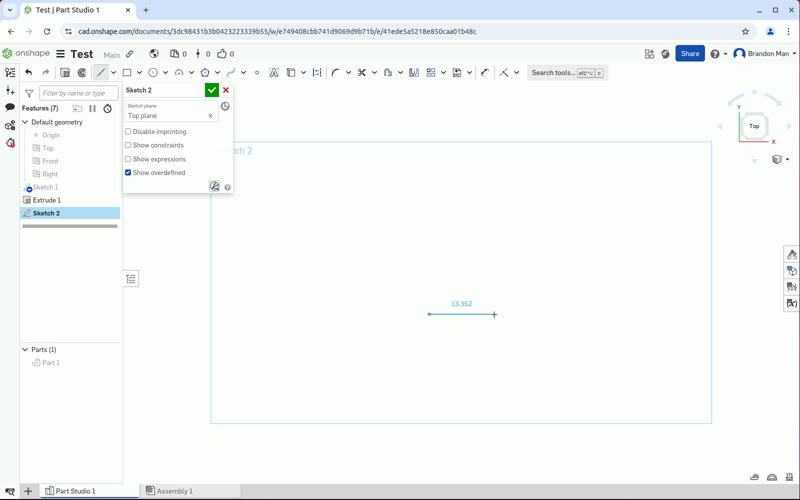
key_down(shift)
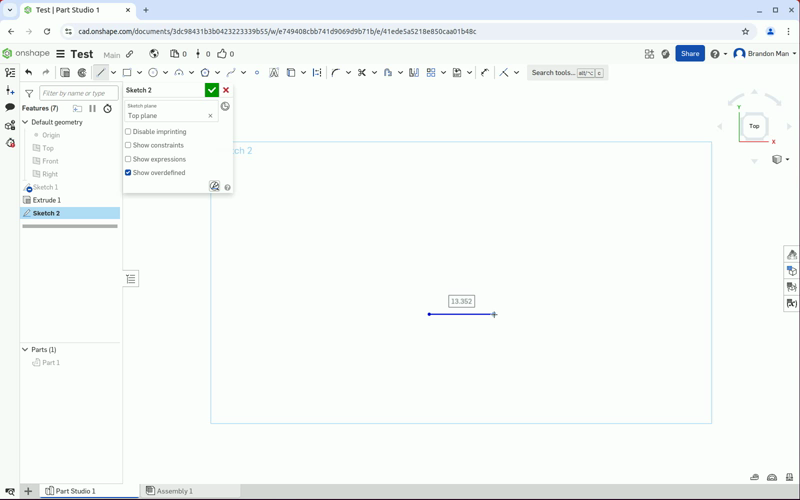
mouse_move(494, 249)
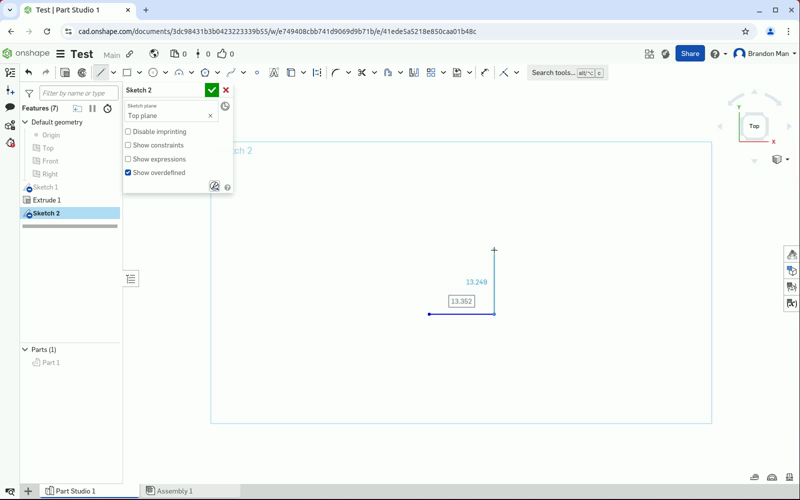
click(494, 249)
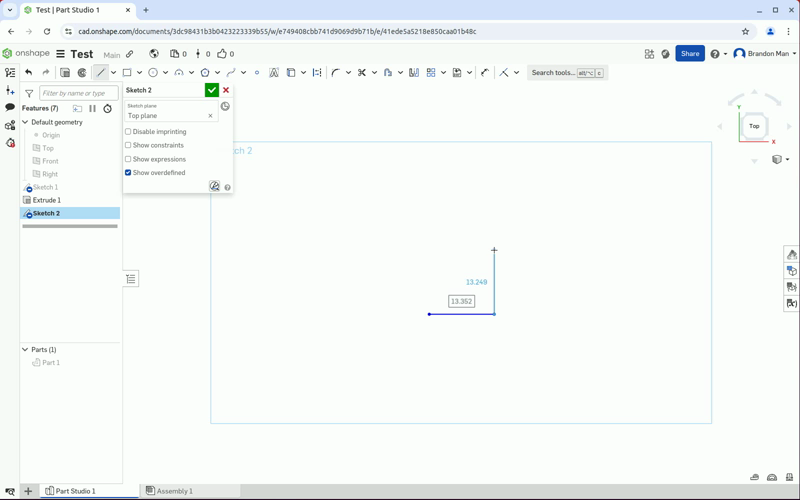
key_up(shift)
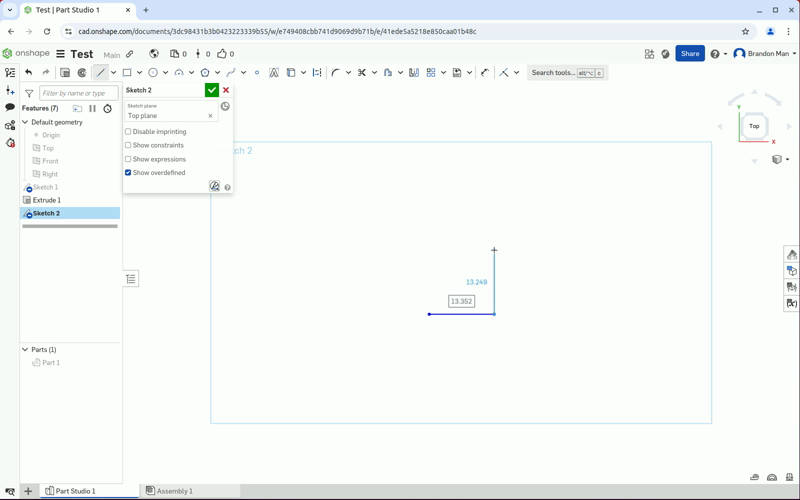
key_down(shift)
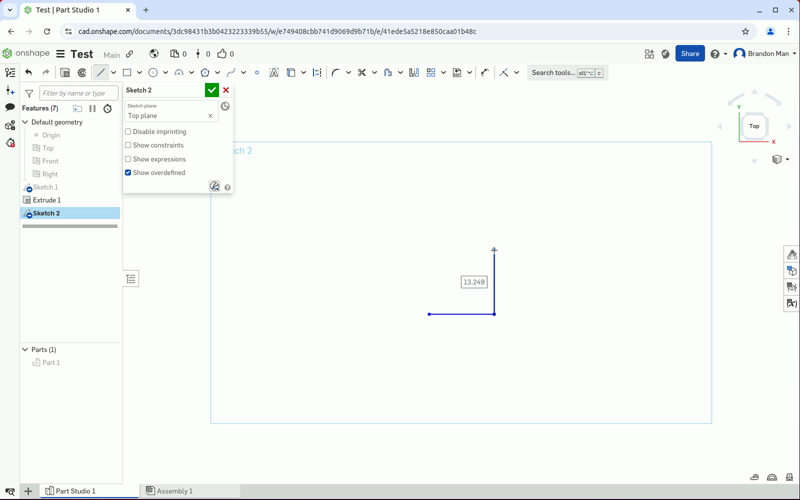
mouse_move(429, 249)
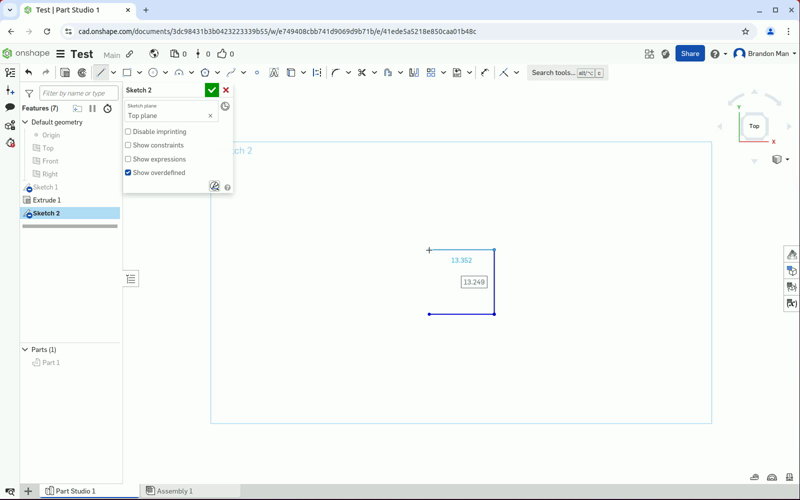
click(429, 249)
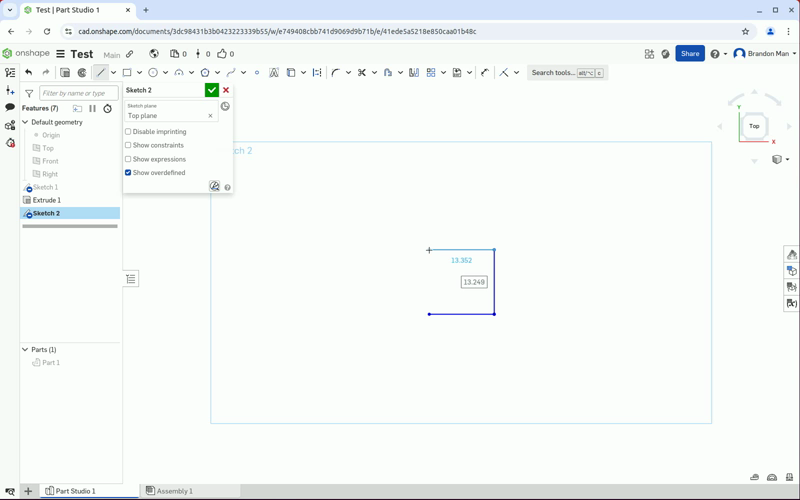
key_up(shift)
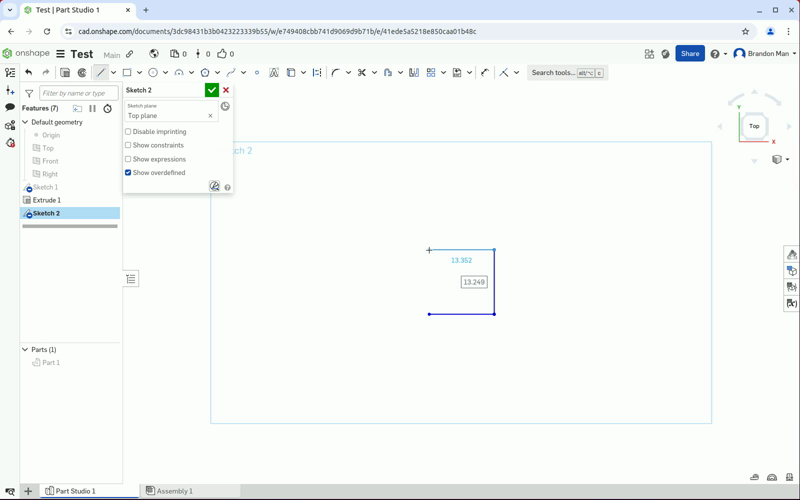
key_down(shift)
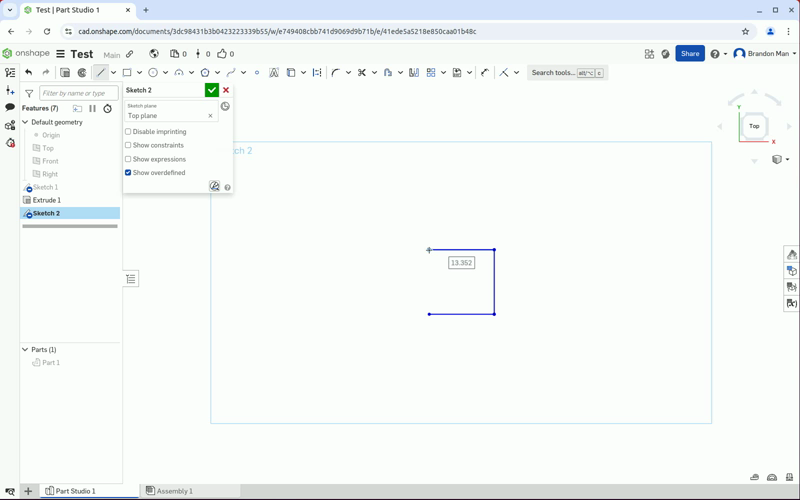
mouse_move(429, 314)
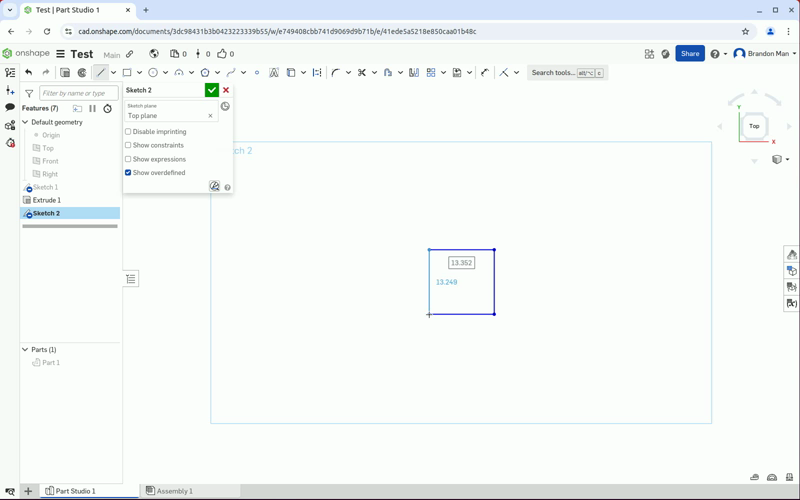
key_up(shift)
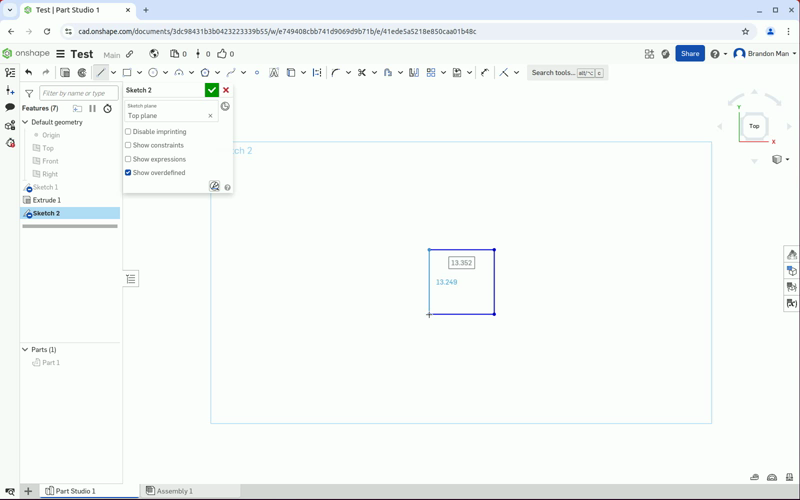
click(429, 314)
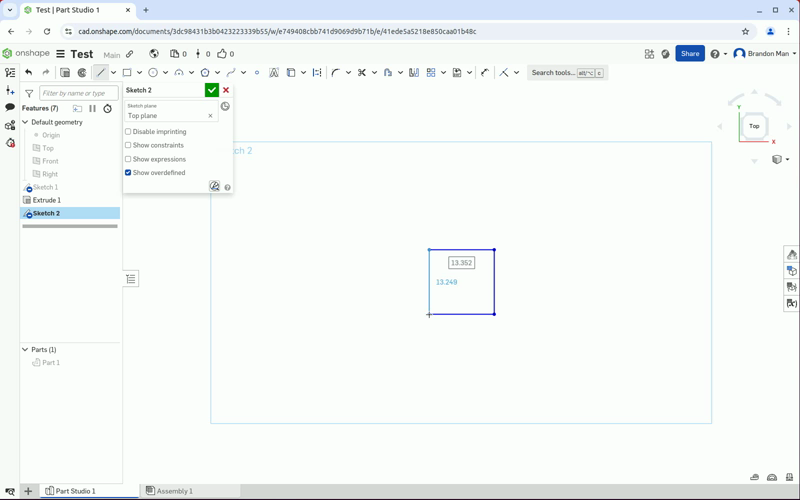
key(esc)
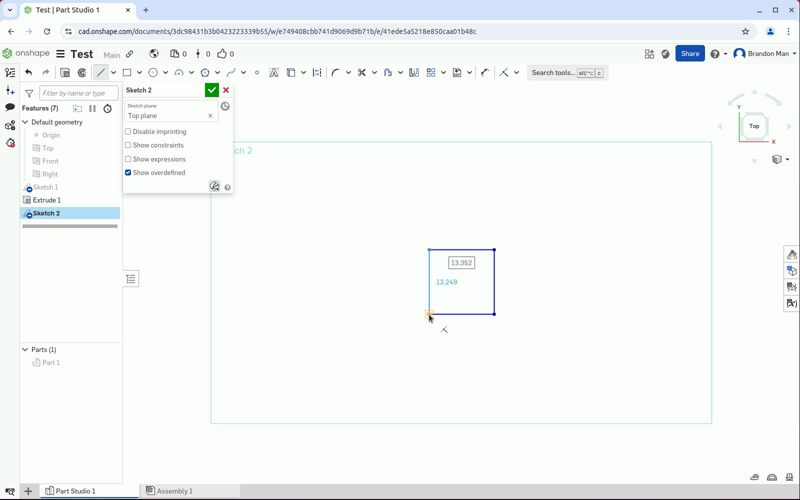
mouse_move(491, 286)
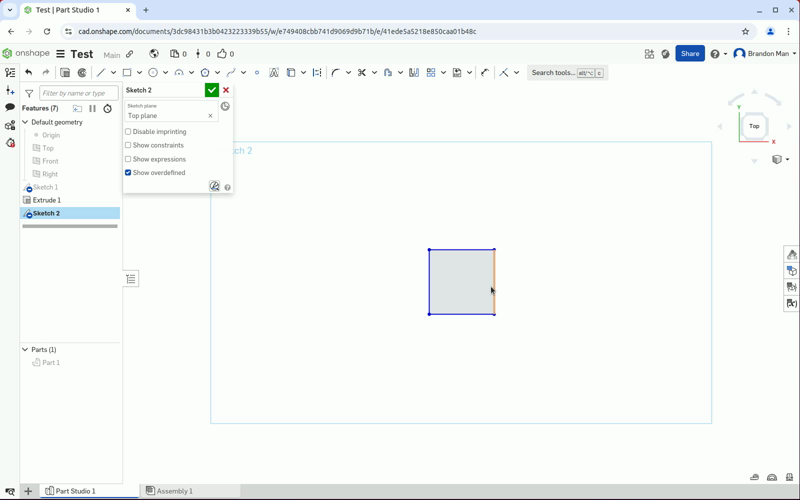
click(491, 286)
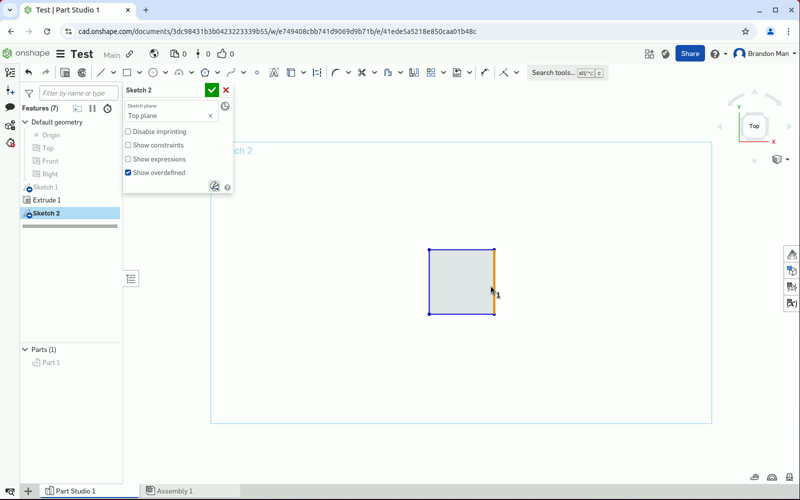
mouse_move(73, 352)
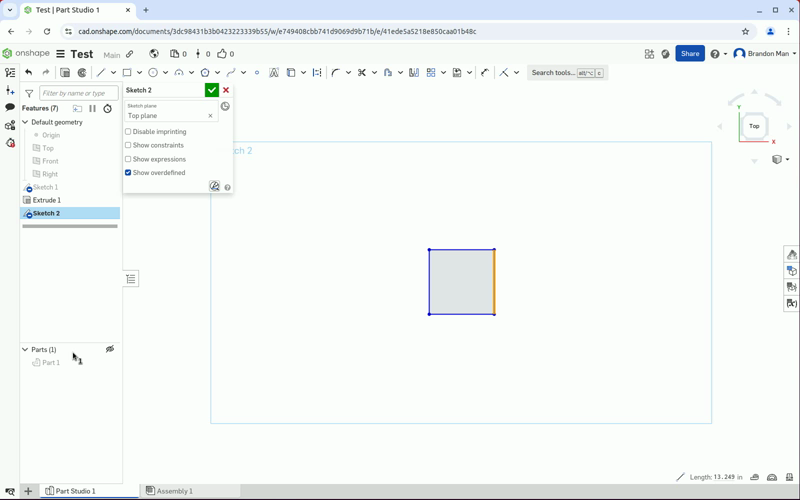
key(shift+y)
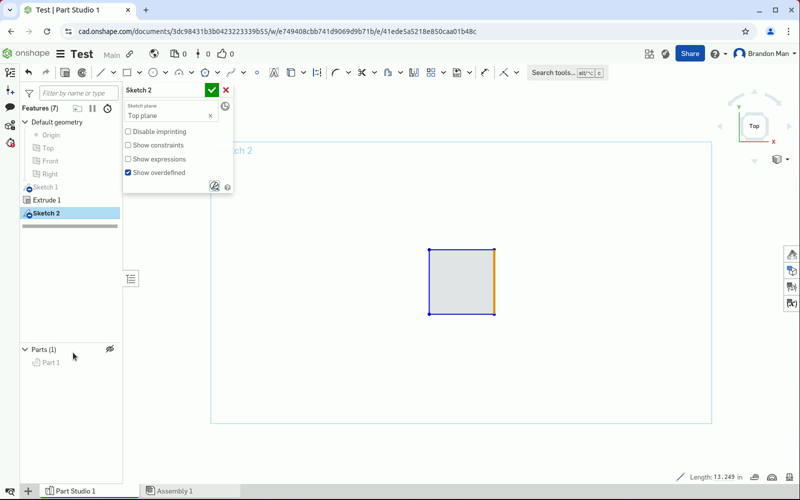
key(shift+e)
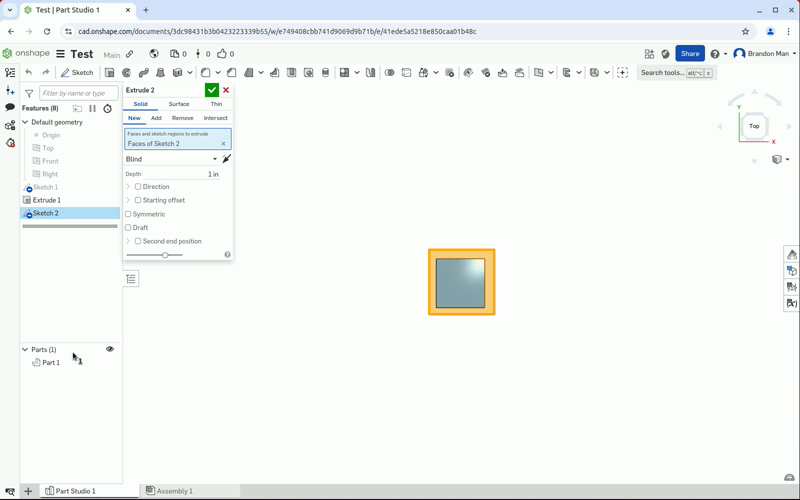
mouse_move(143, 106)
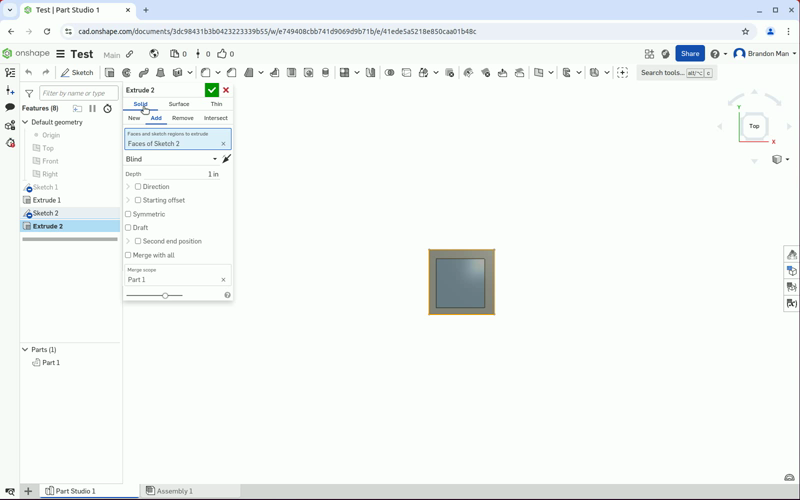
click(143, 106)
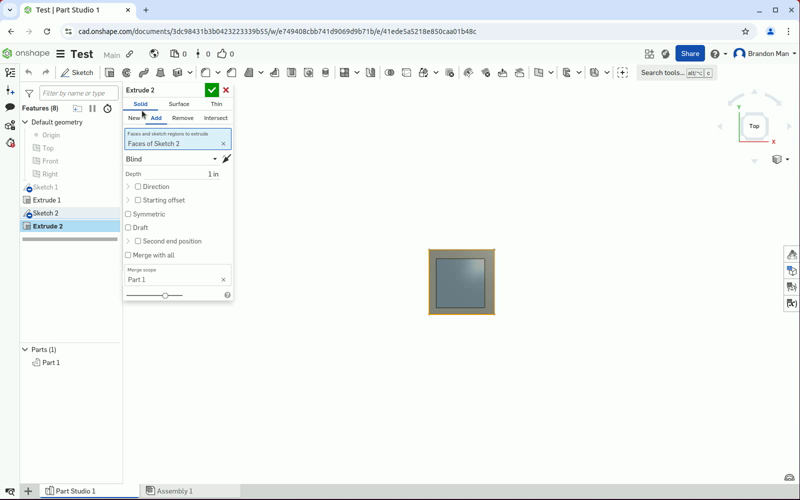
mouse_move(137, 120)
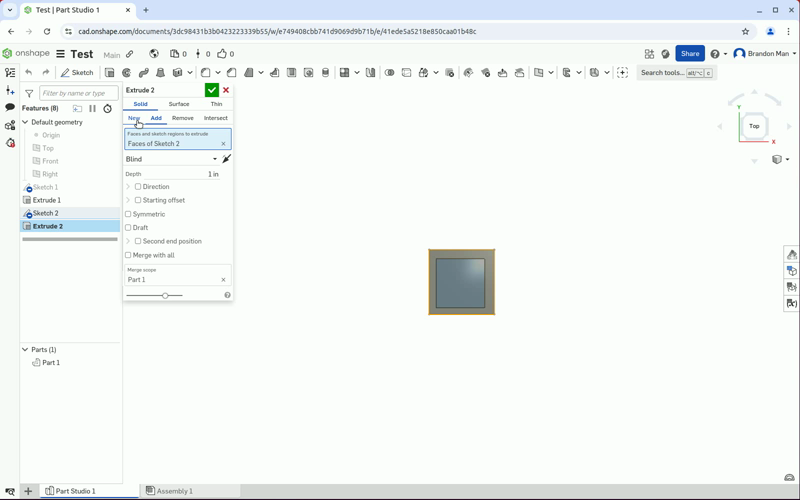
click(137, 120)
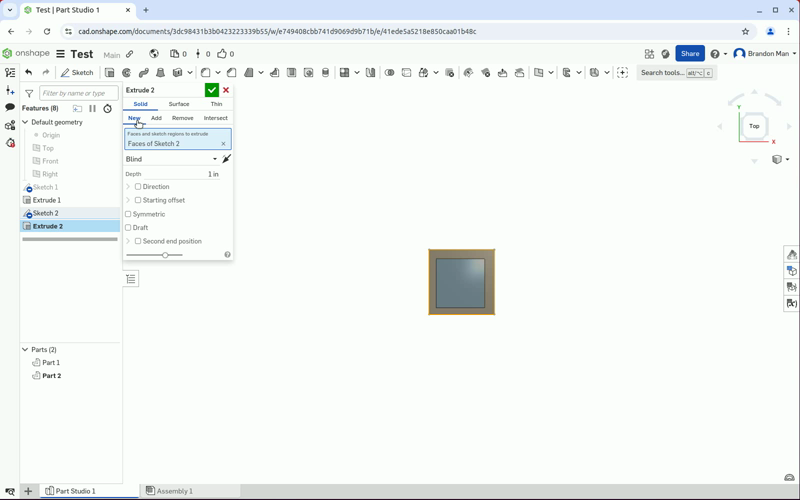
key(tab, 4)
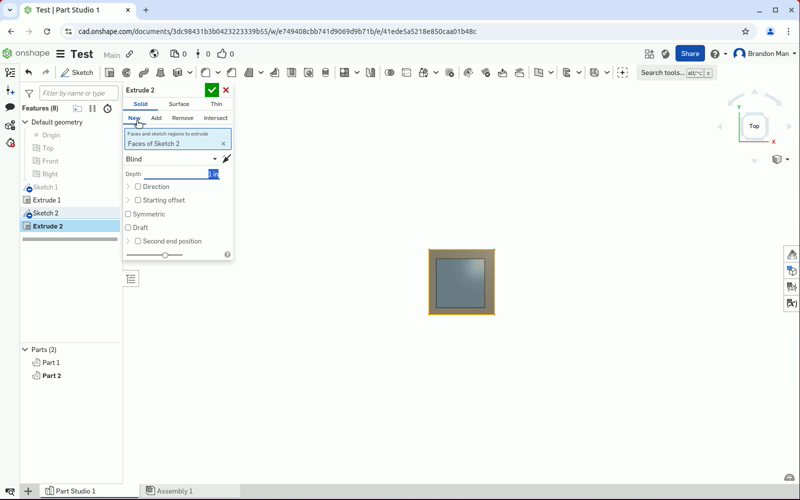
text(1.685)
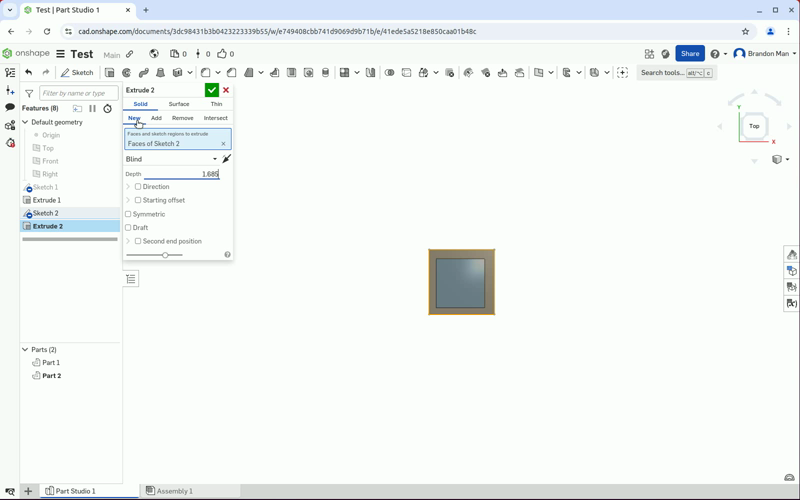
key(enter)
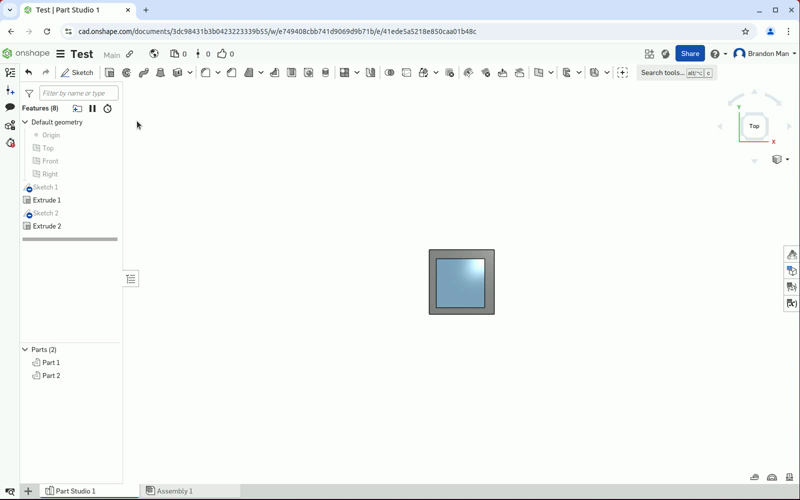
key(shift+h)
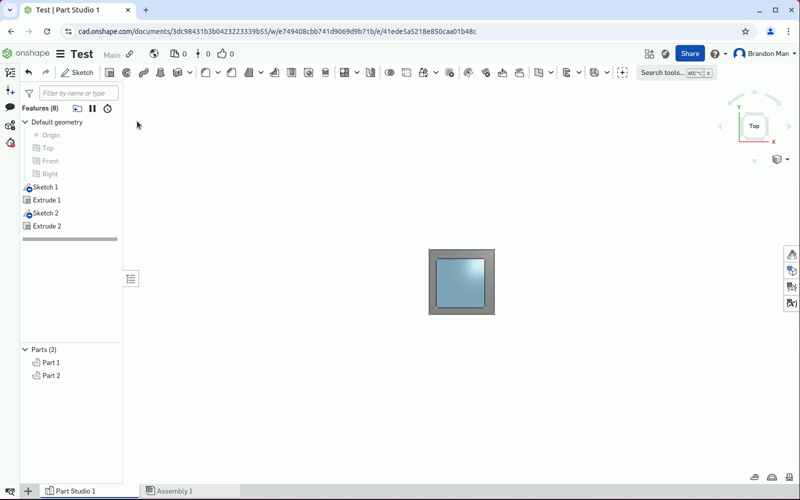
key(shift+h)
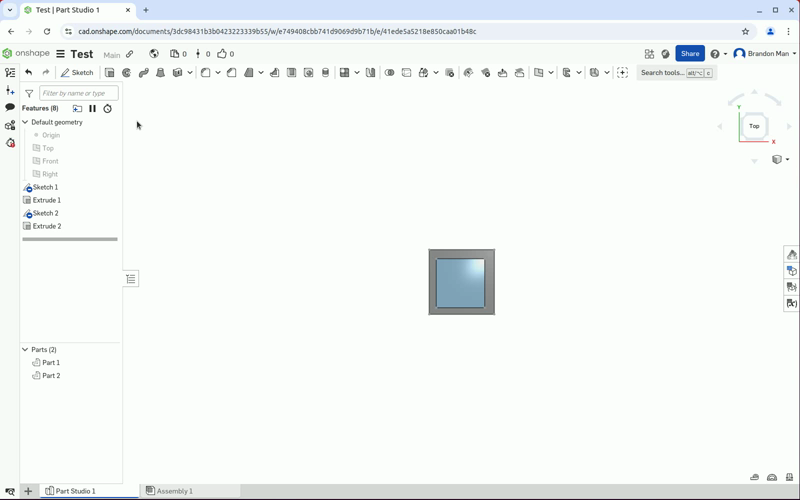
key(shift+7)
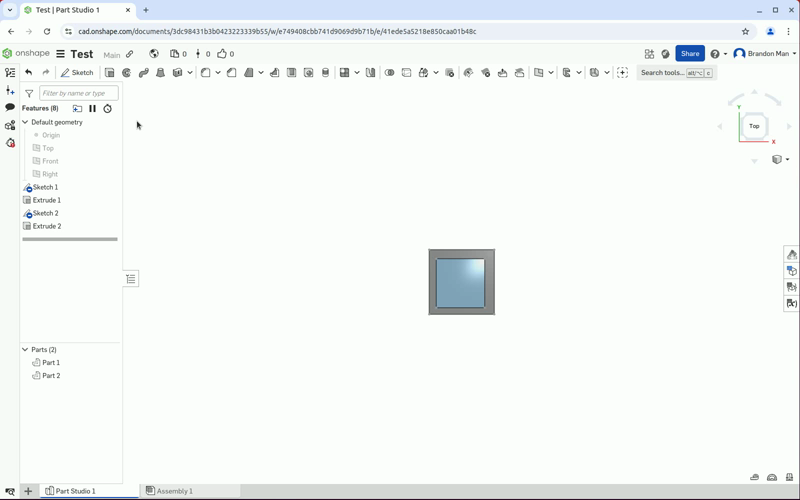
key(up, 3)
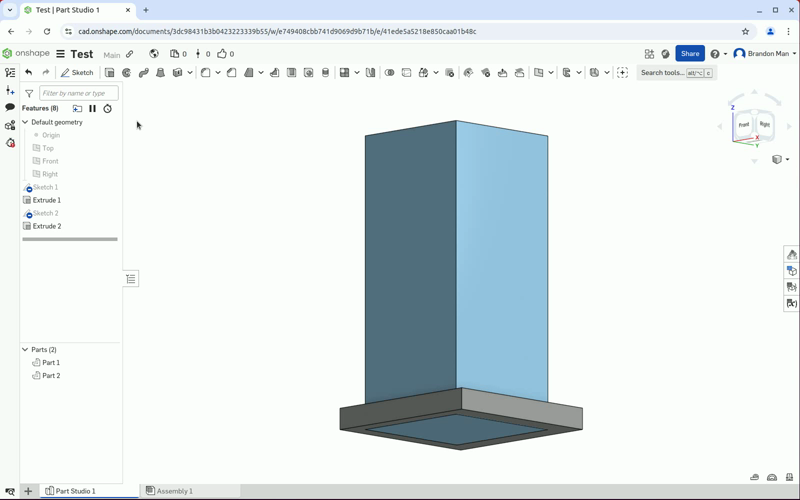
key(left, 3)
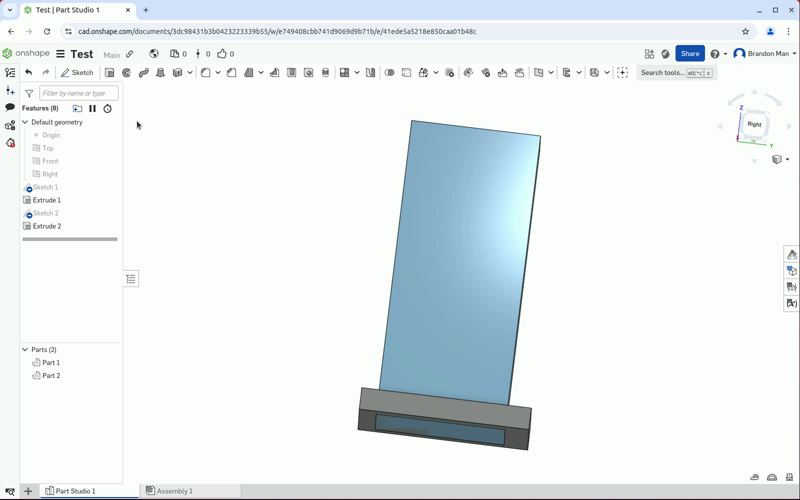
key(right, 3)
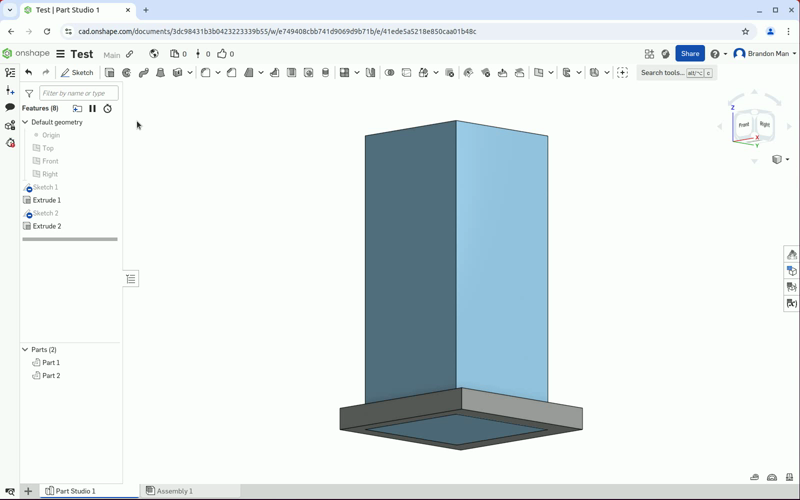
key(down, 3)
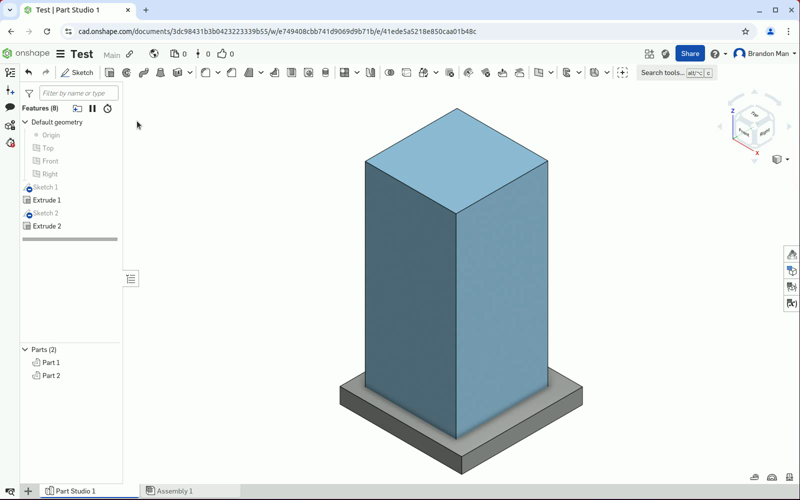
mouse_move(73, 189)
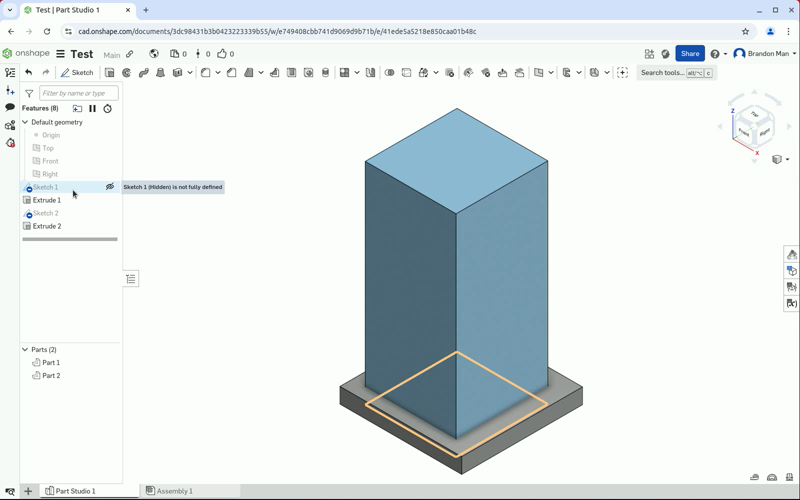
click(73, 189)